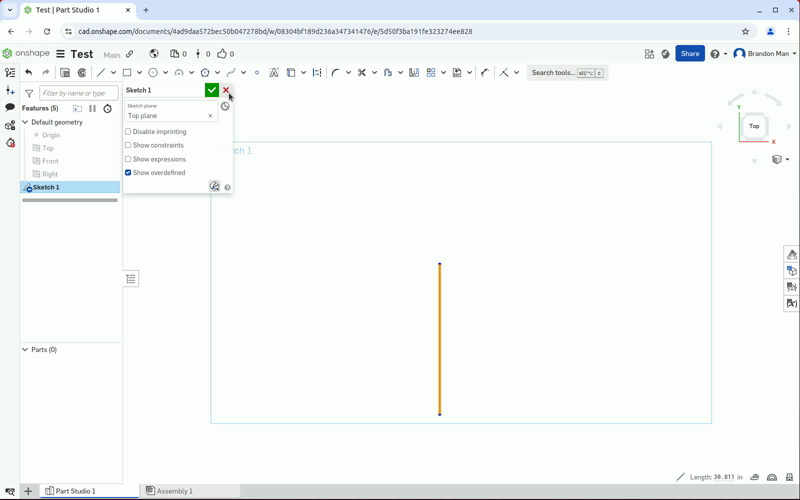
key(shift+h)
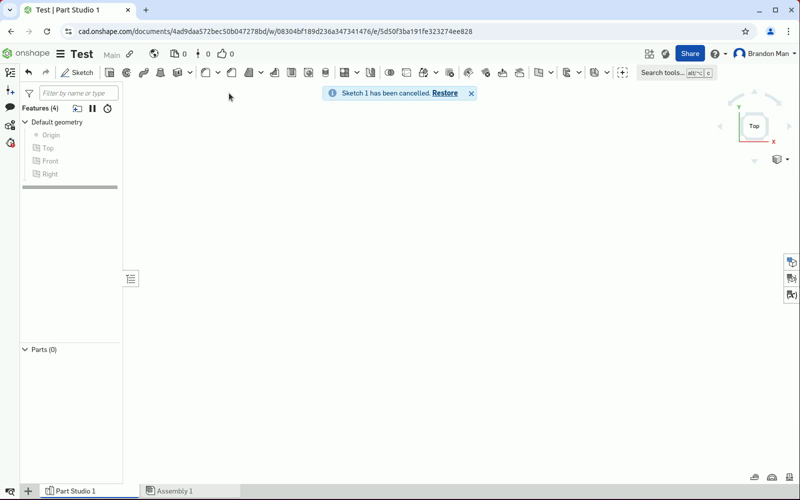
mouse_move(73, 352)
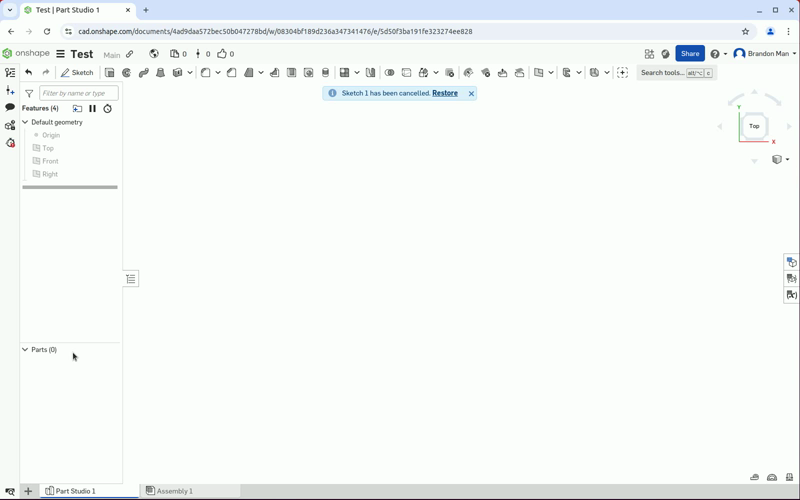
key(y)
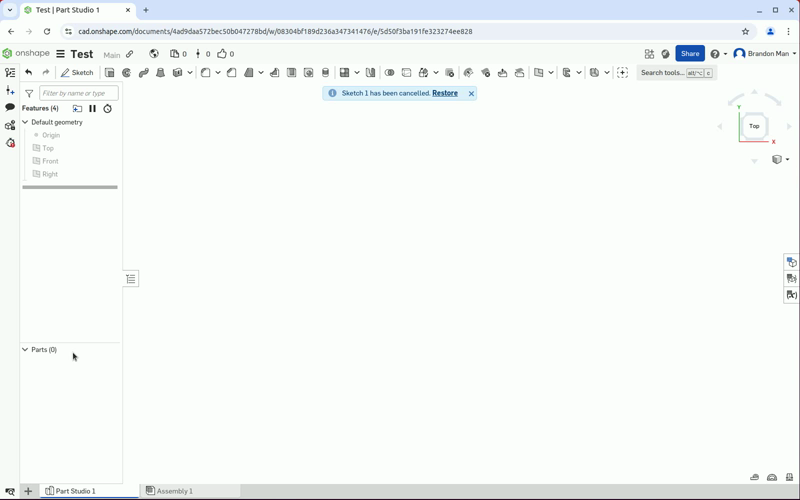
key(shift+p)
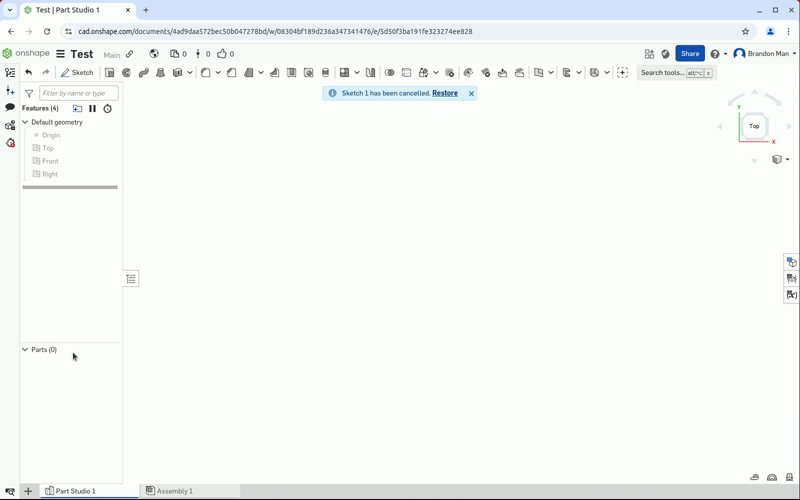
key(space)
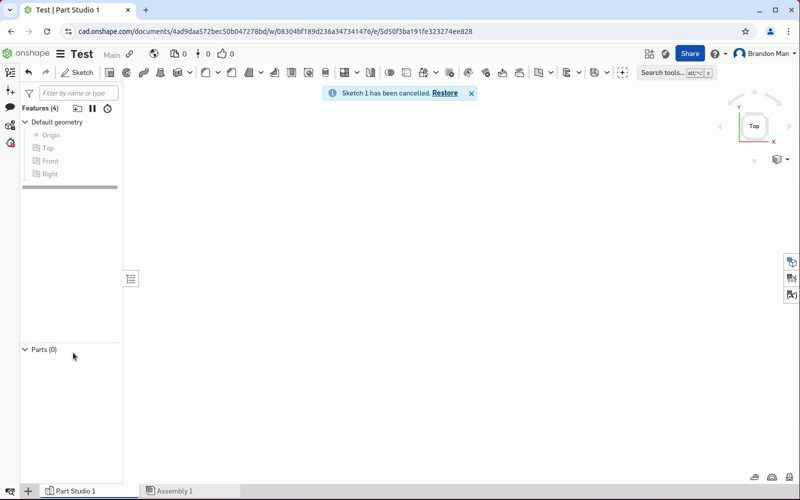
key_down(shift)
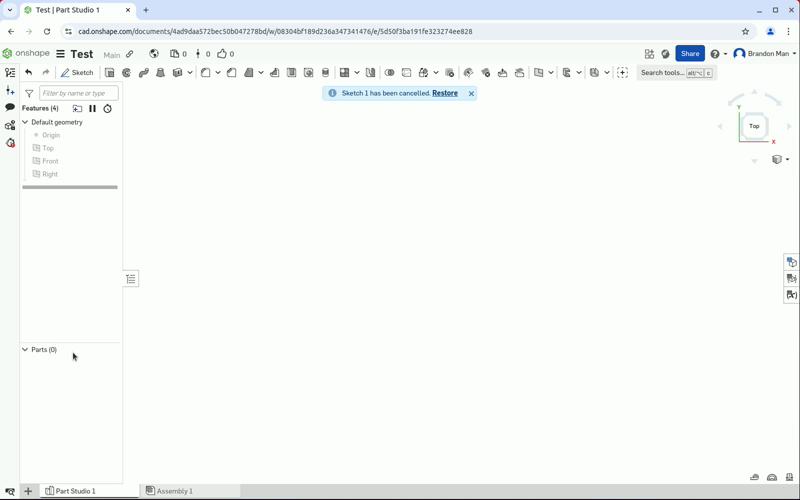
key(up)
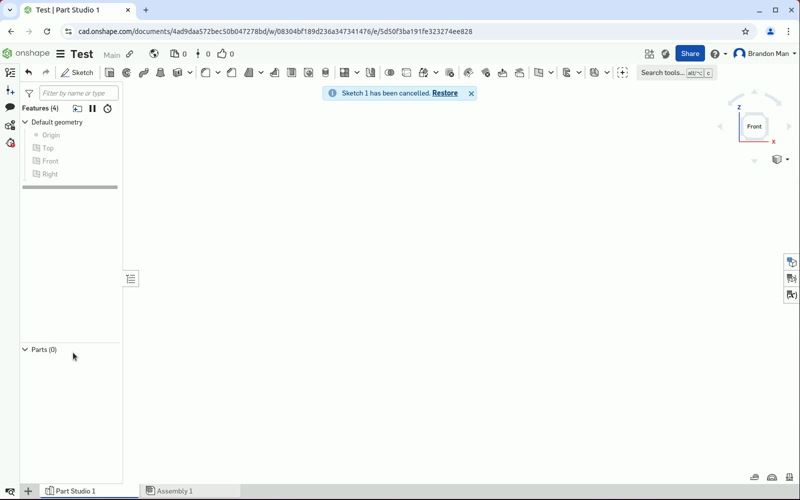
key_up(shift)
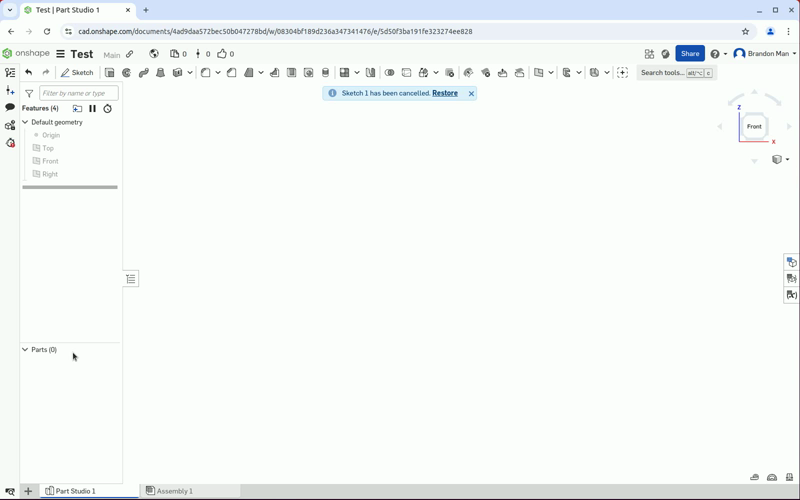
key(space)
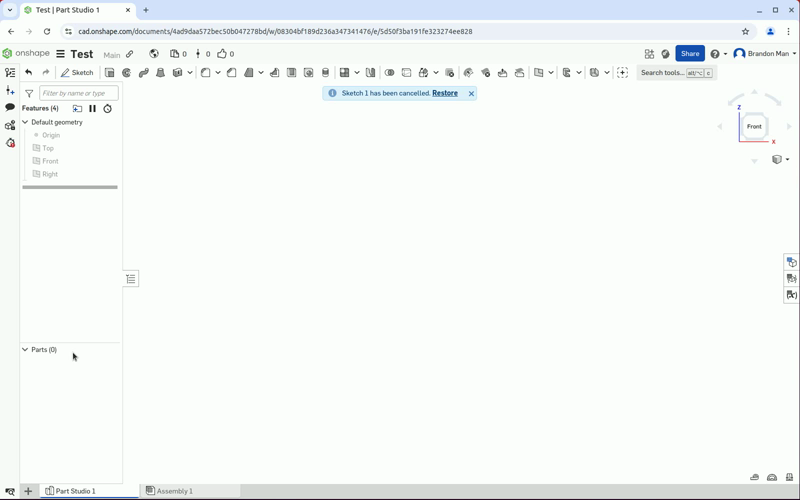
key_down(shift)
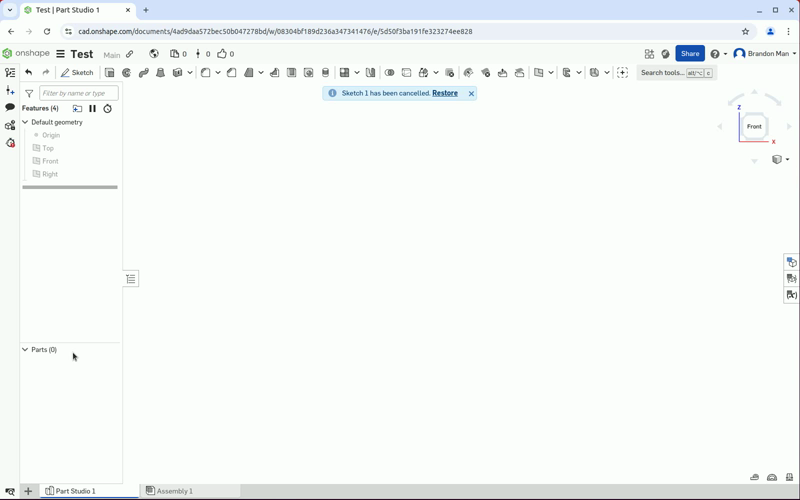
key(left)
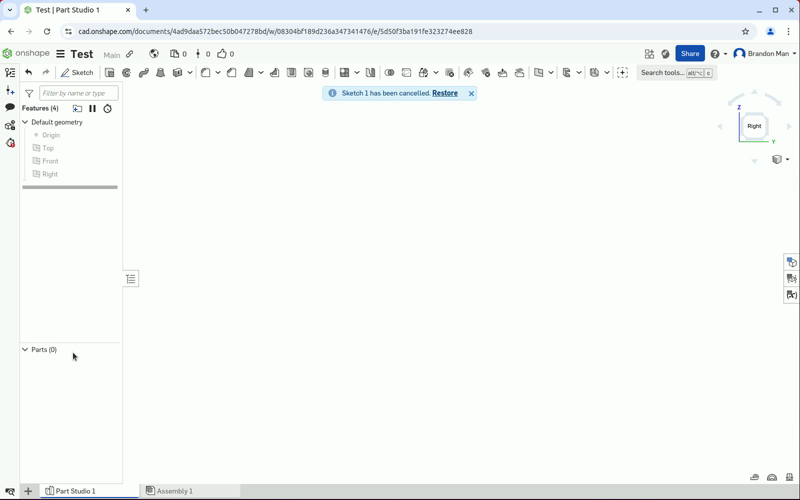
key_up(shift)
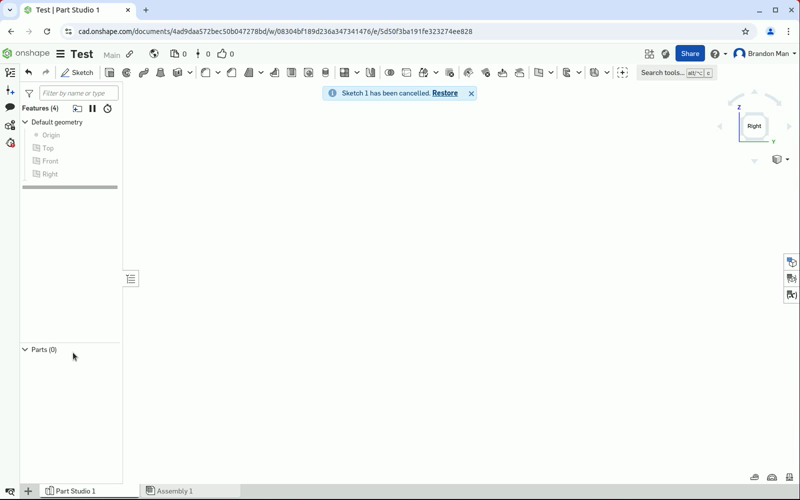
mouse_move(73, 352)
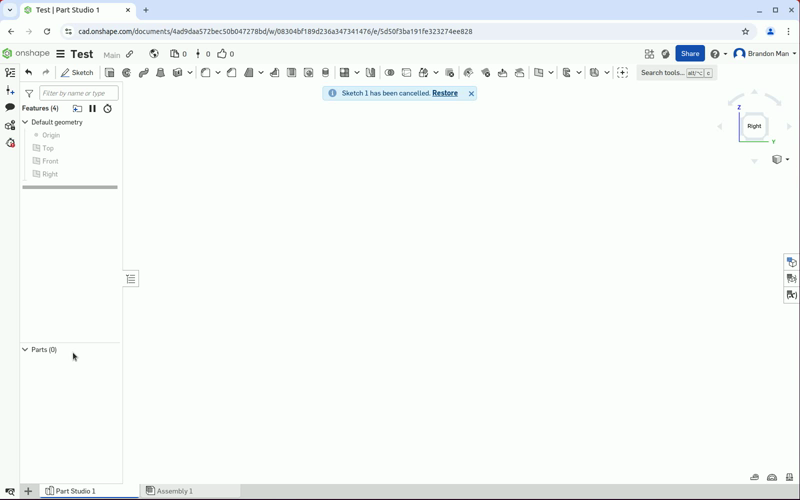
key(shift+y)
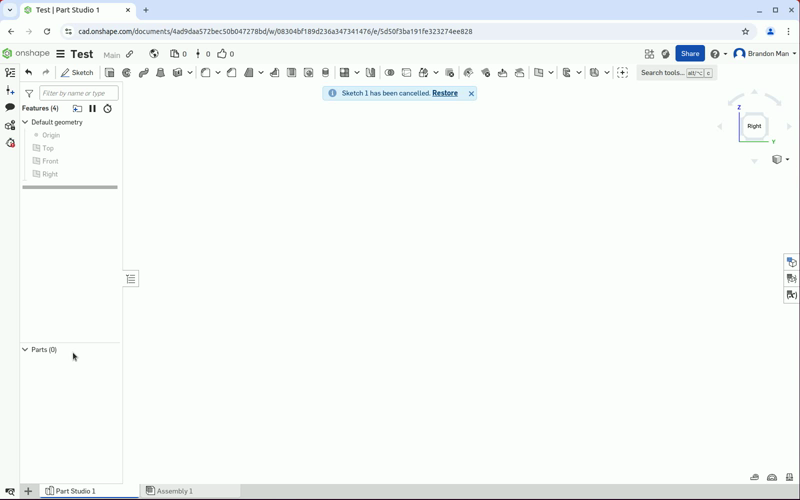
key(shift+s)
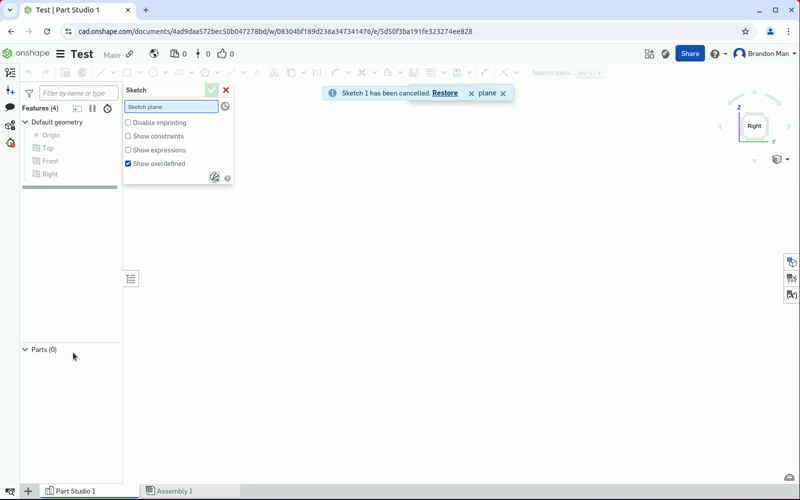
mouse_move(73, 176)
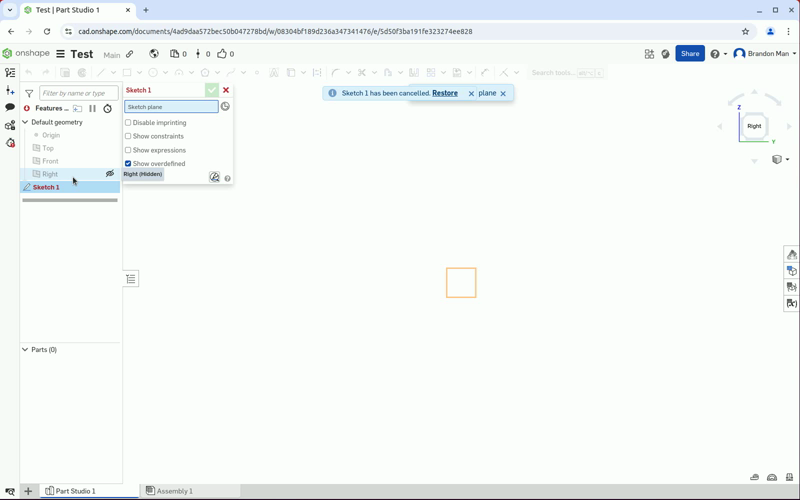
click(73, 176)
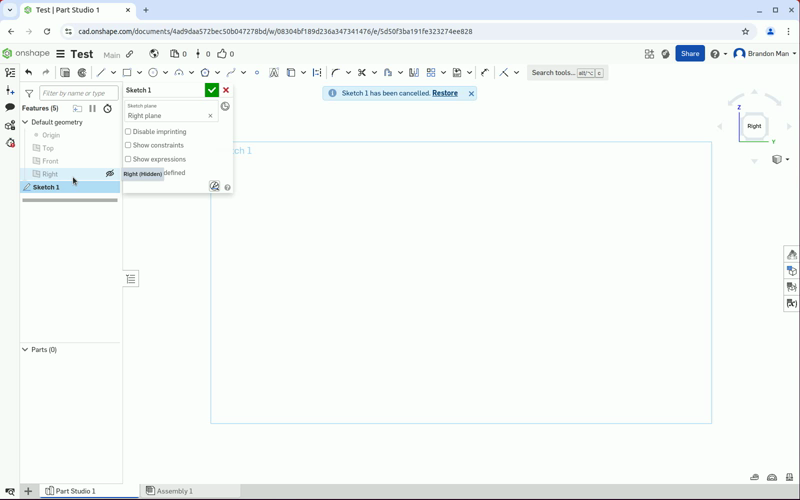
mouse_move(73, 352)
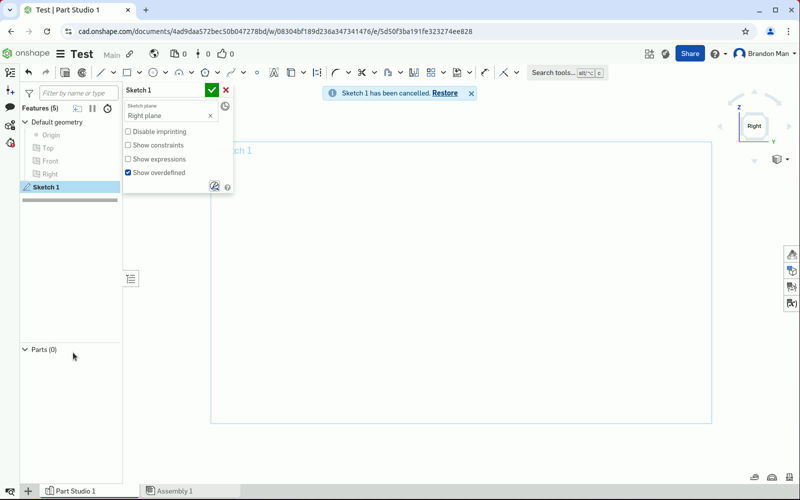
key(y)
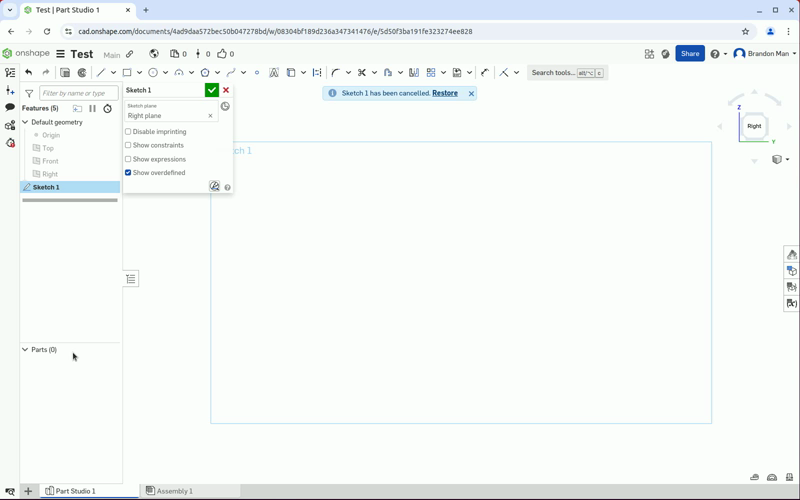
key(c)
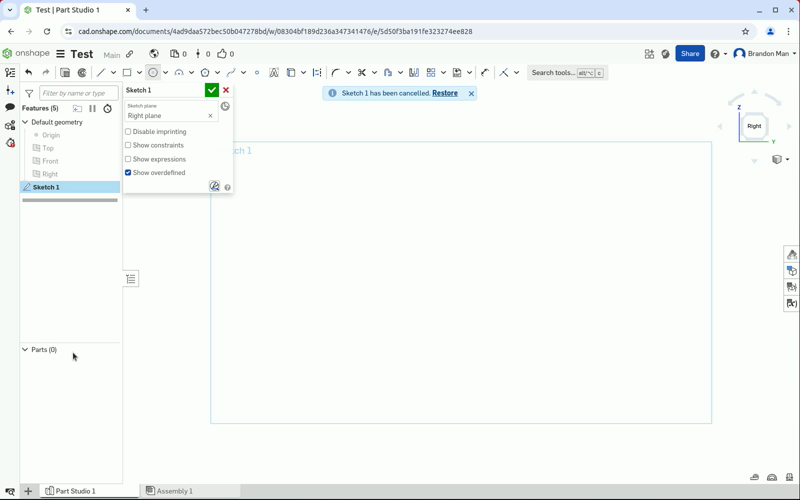
key_down(shift)
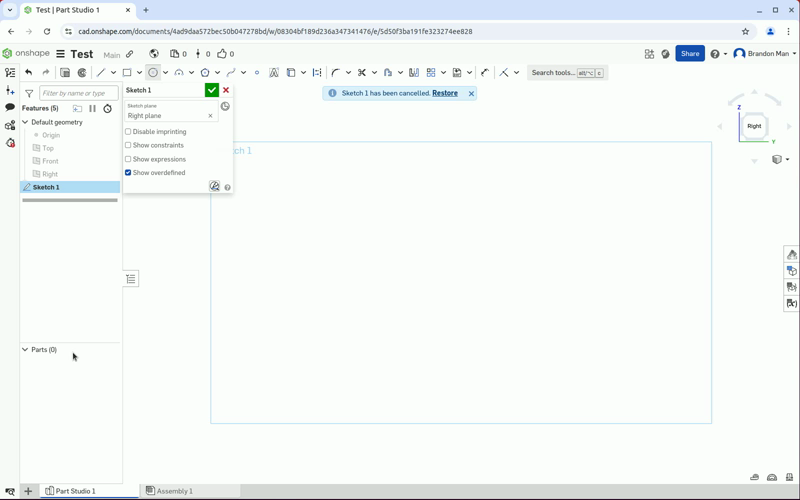
mouse_move(464, 282)
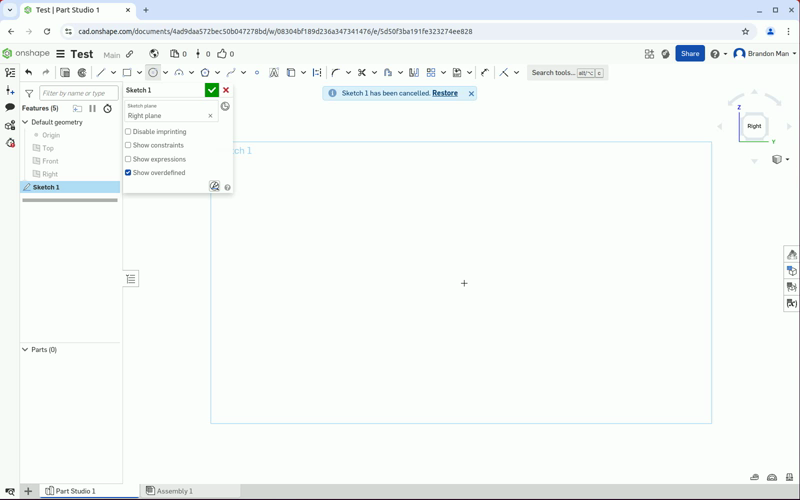
click(464, 282)
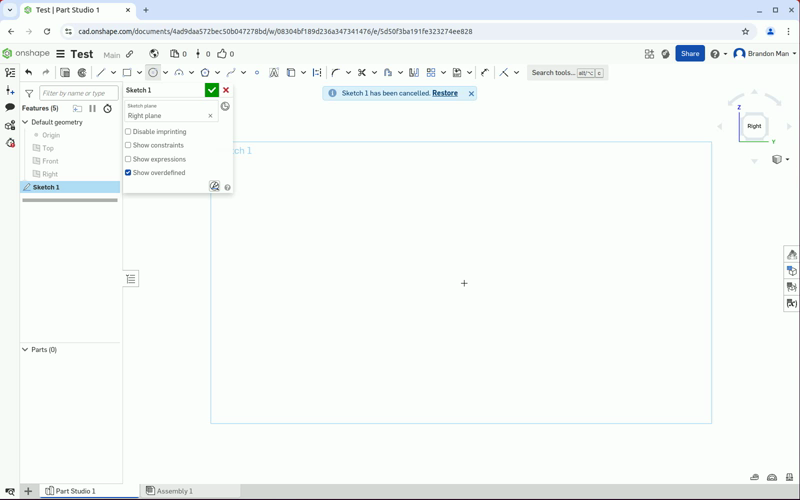
key_up(shift)
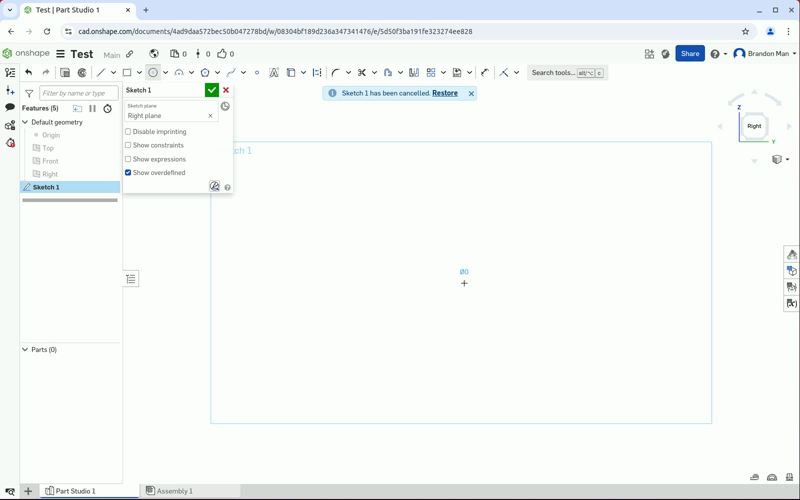
mouse_move(465, 282)
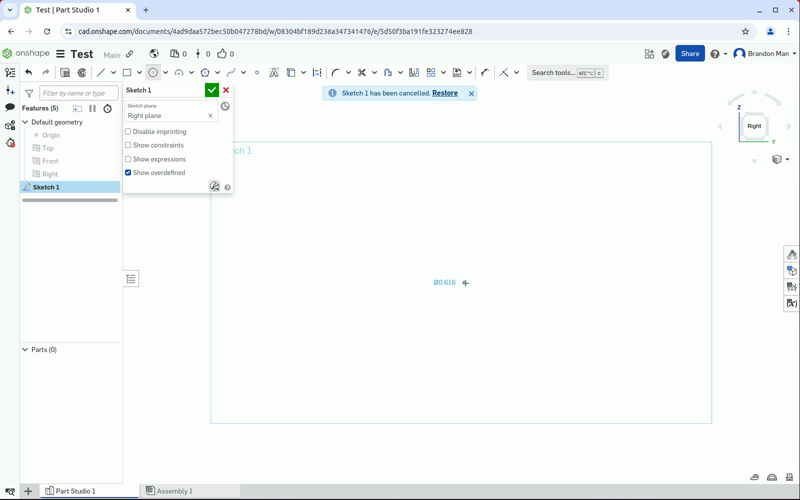
scroll(6)
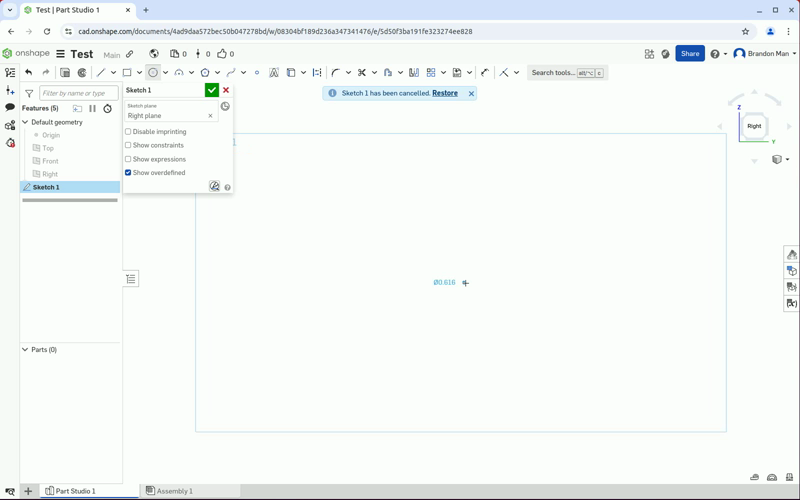
scroll(6)
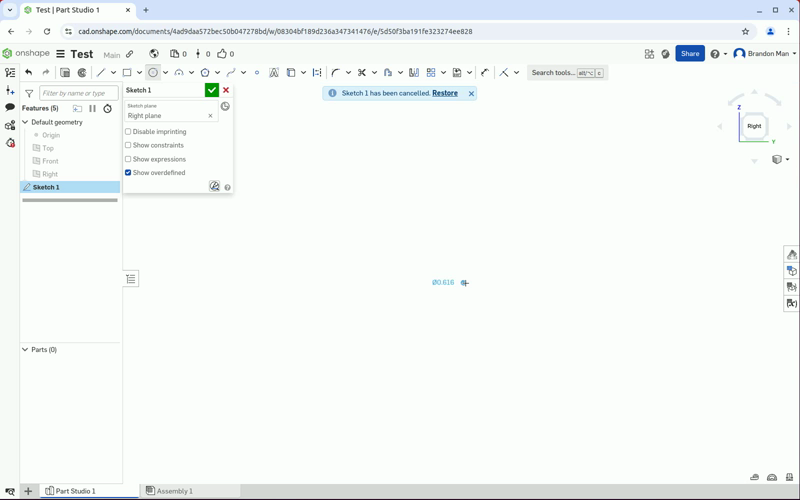
scroll(6)
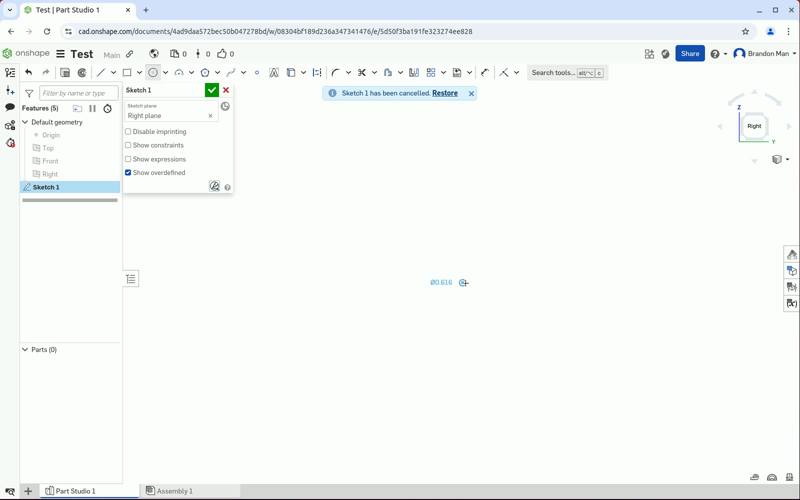
scroll(6)
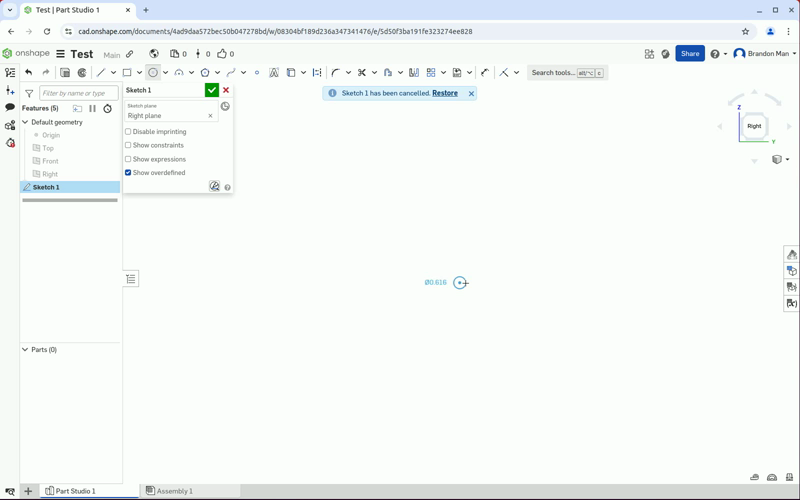
scroll(6)
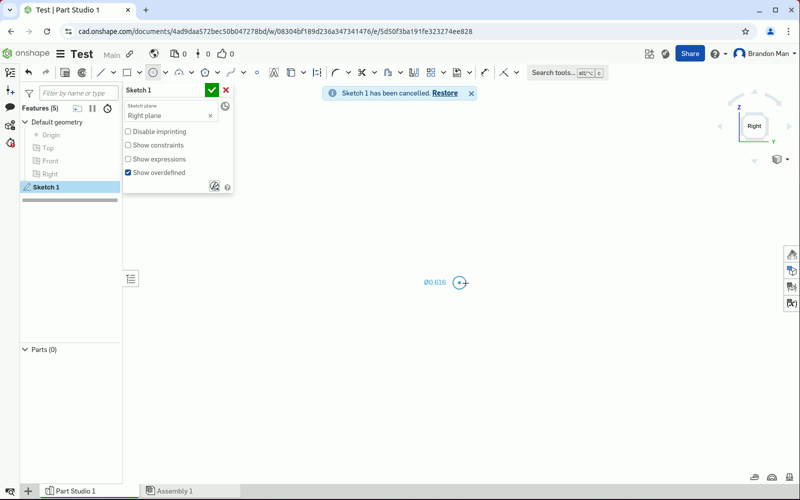
scroll(6)
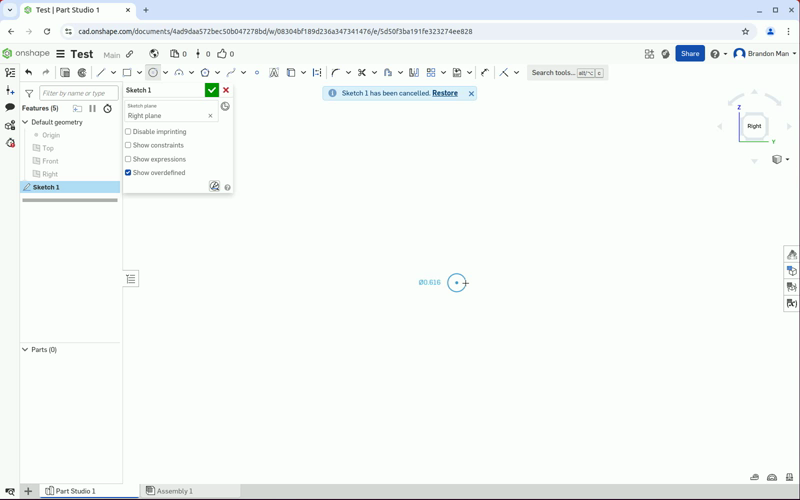
scroll(6)
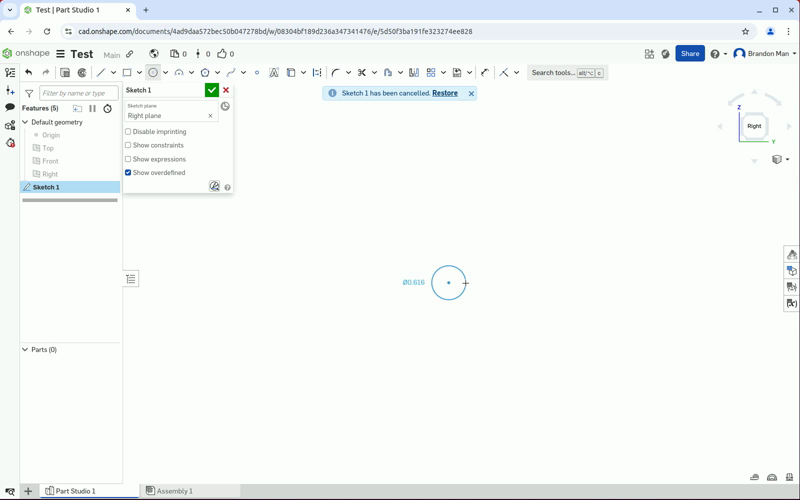
click(465, 282)
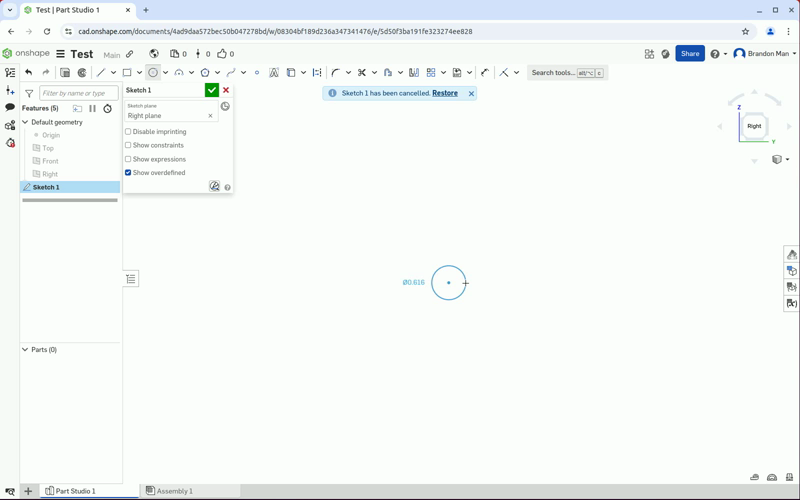
scroll(-6)
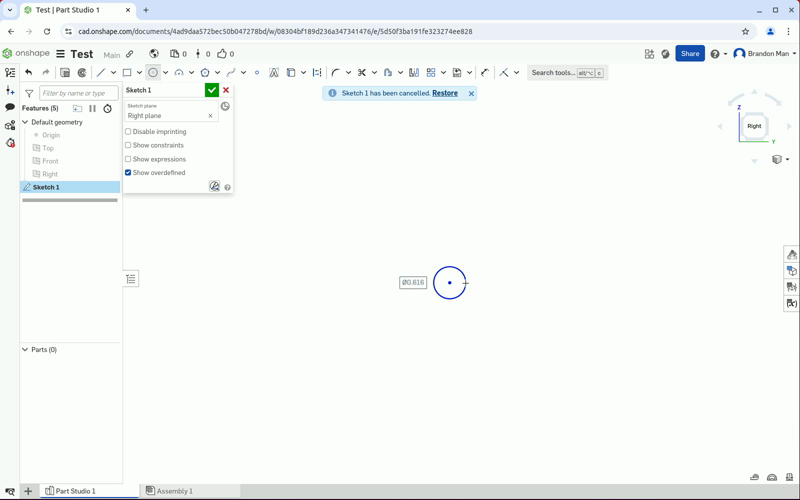
scroll(-6)
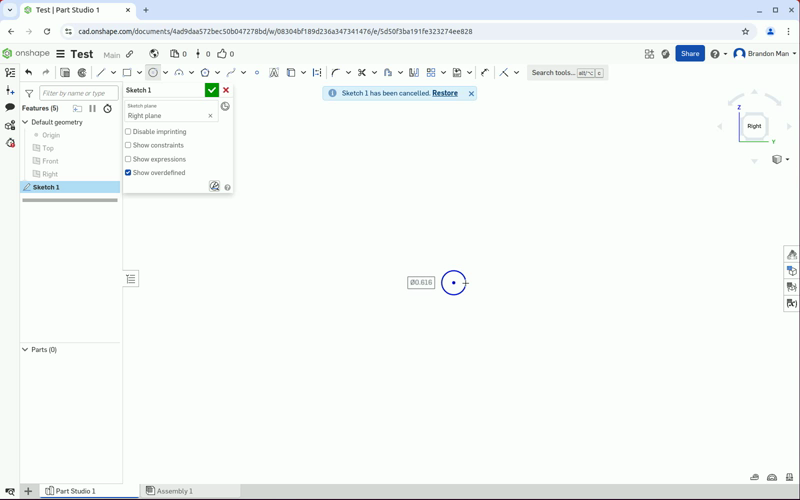
scroll(-6)
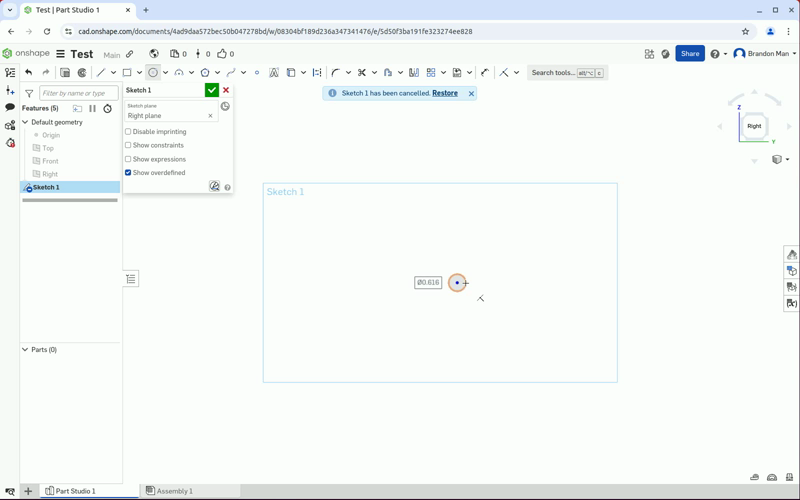
scroll(-6)
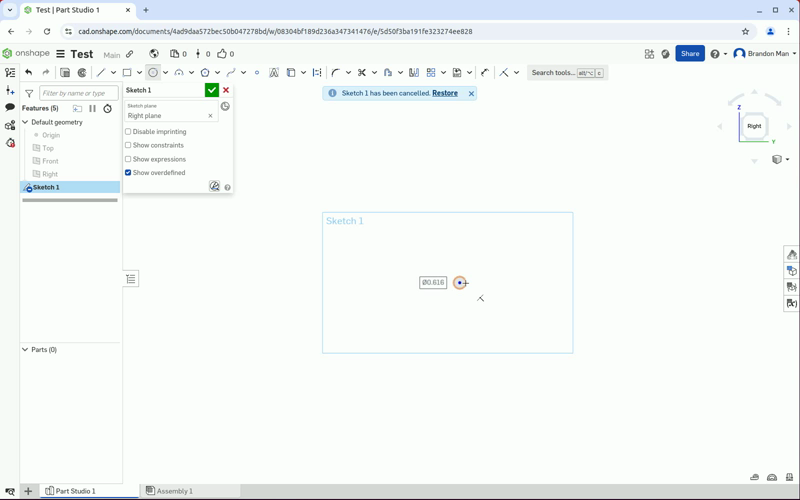
scroll(-6)
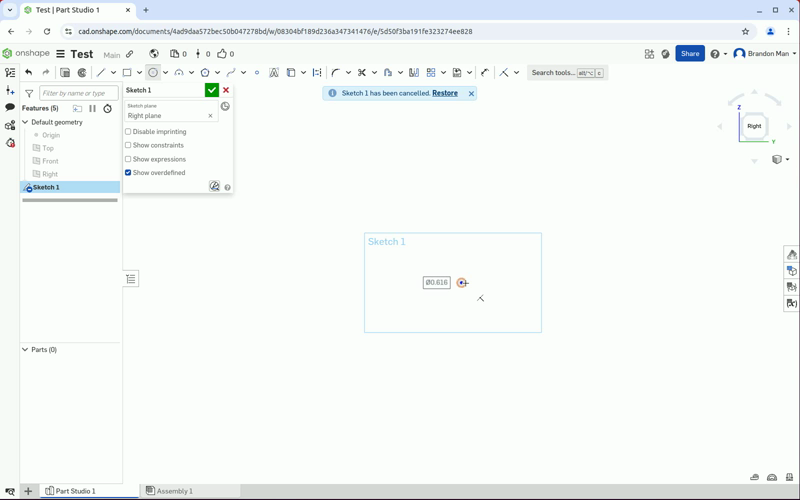
scroll(-6)
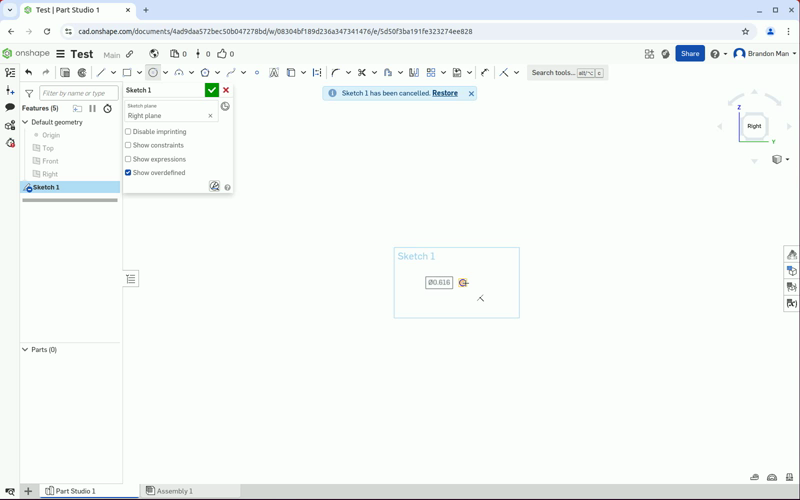
scroll(-6)
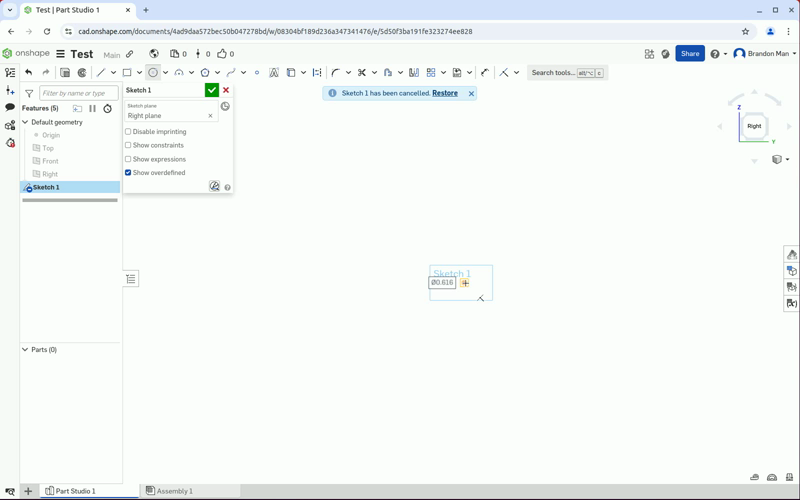
key(esc)
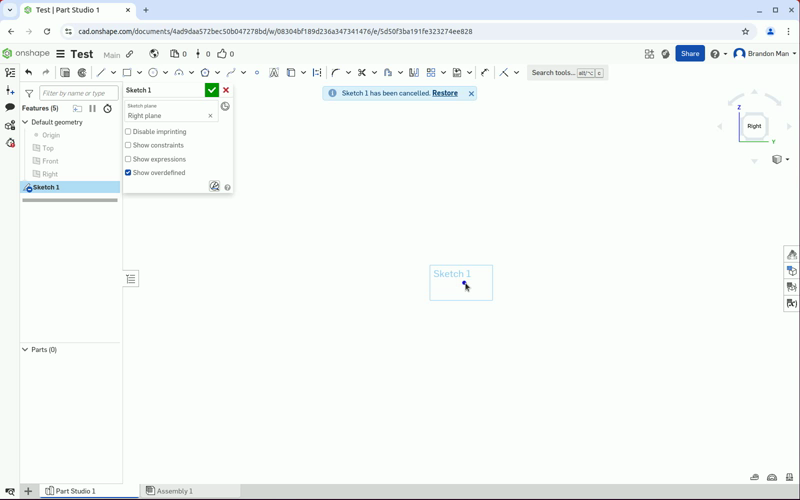
mouse_move(465, 283)
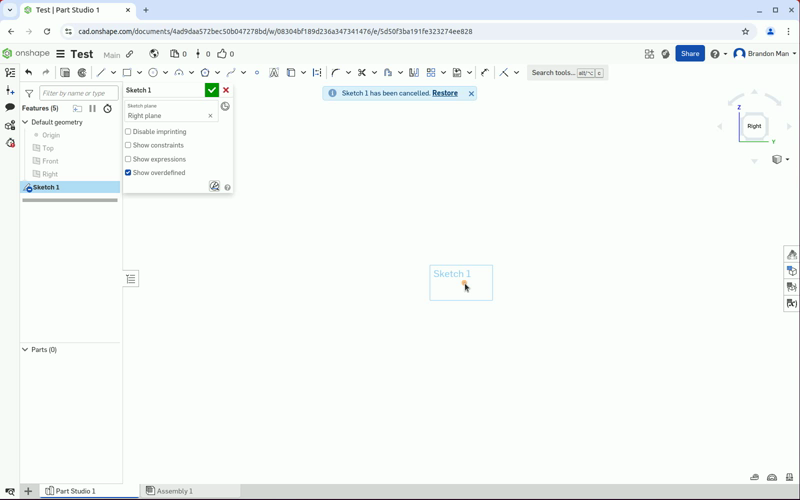
scroll(6)
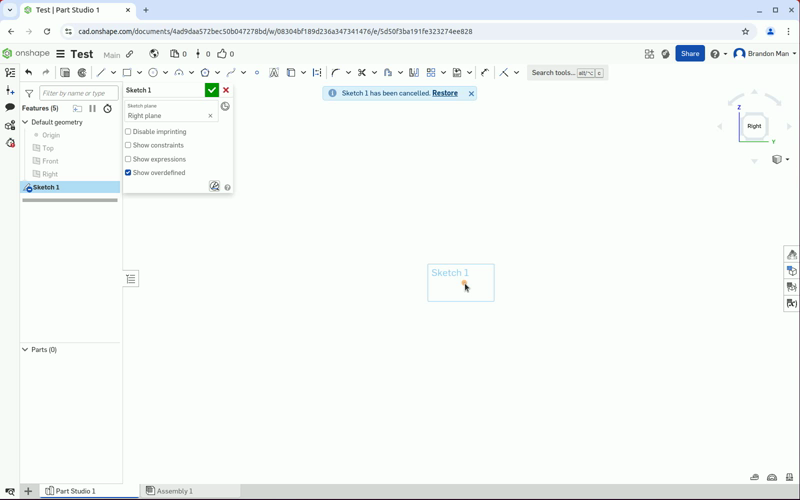
scroll(6)
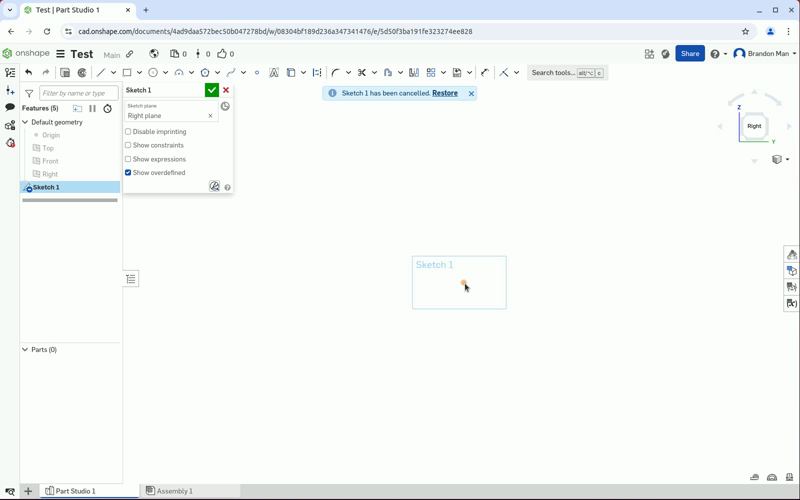
scroll(6)
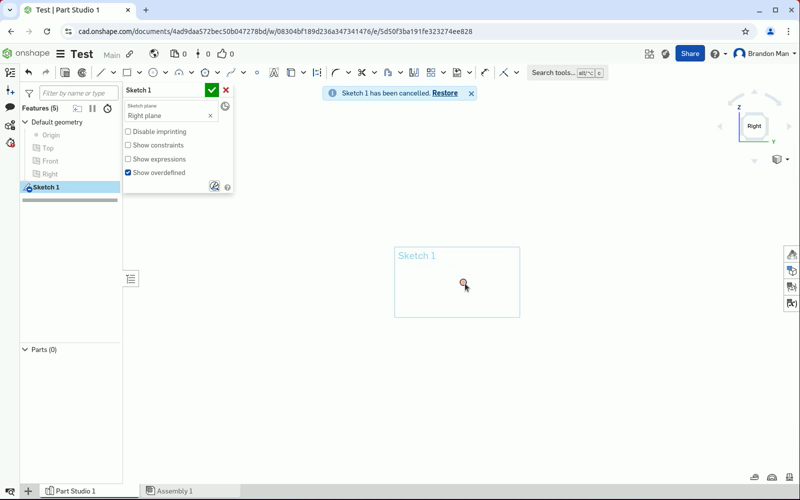
scroll(6)
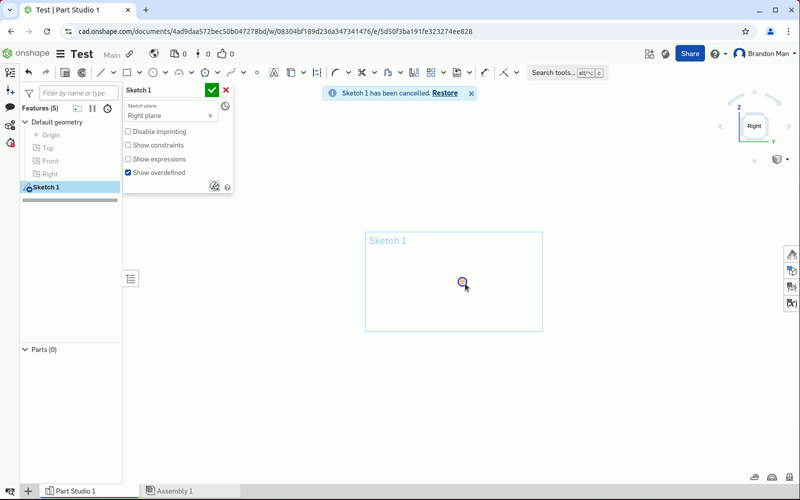
scroll(6)
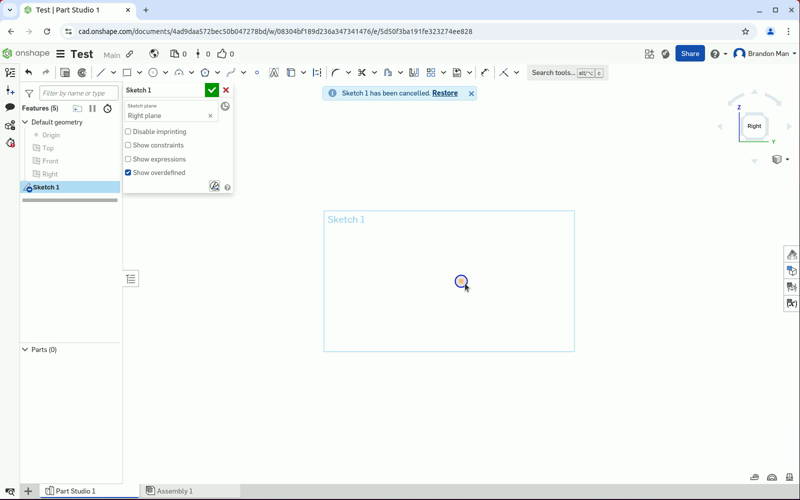
scroll(6)
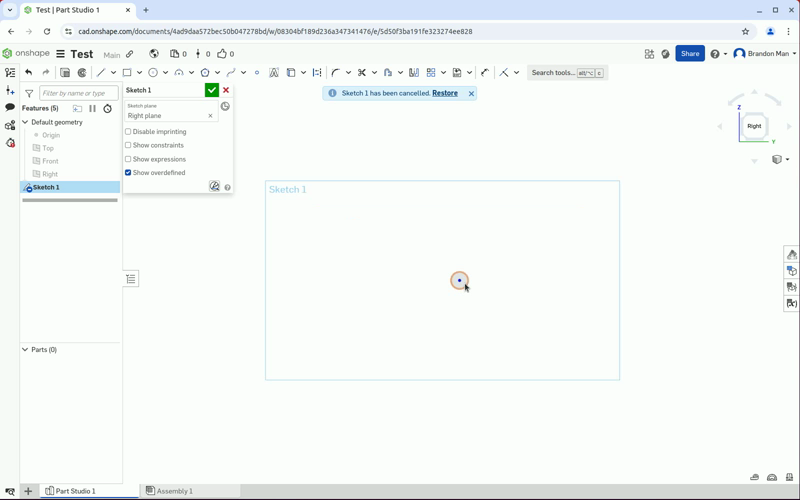
scroll(6)
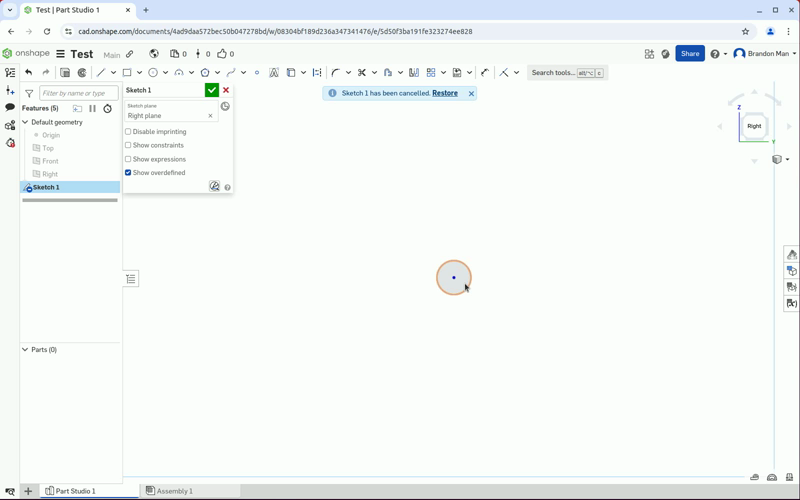
click(465, 283)
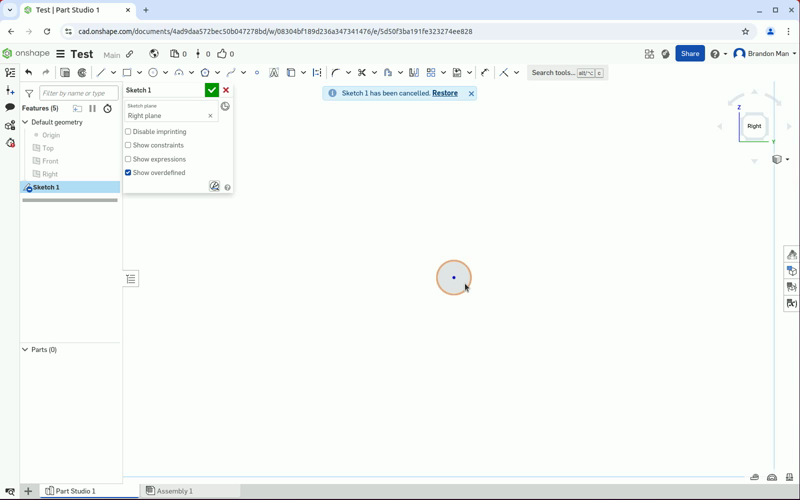
scroll(-6)
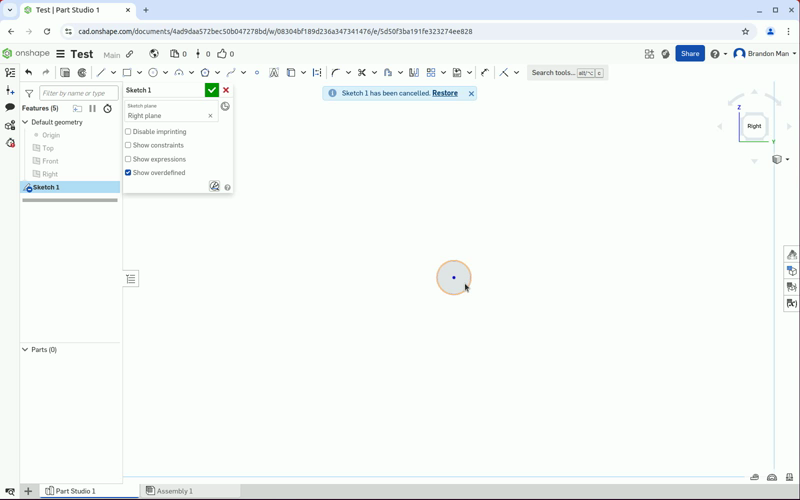
scroll(-6)
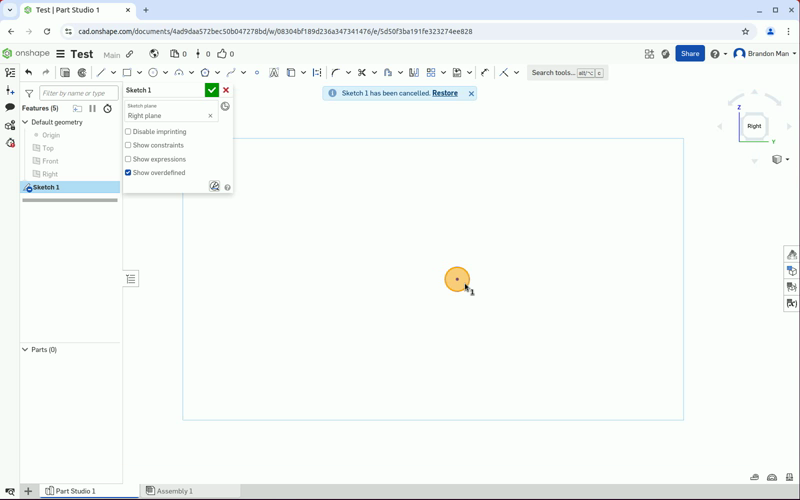
scroll(-6)
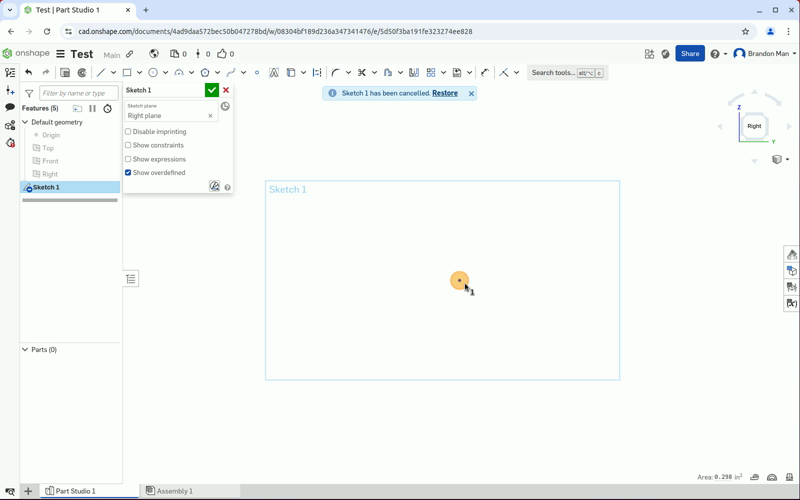
scroll(-6)
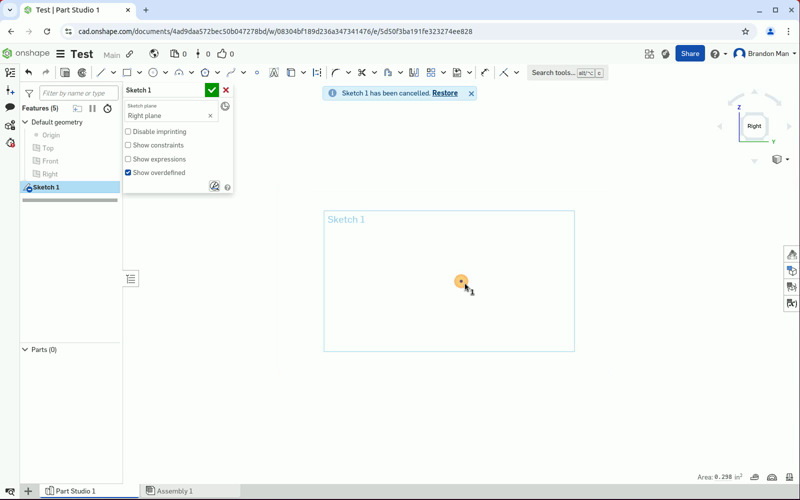
scroll(-6)
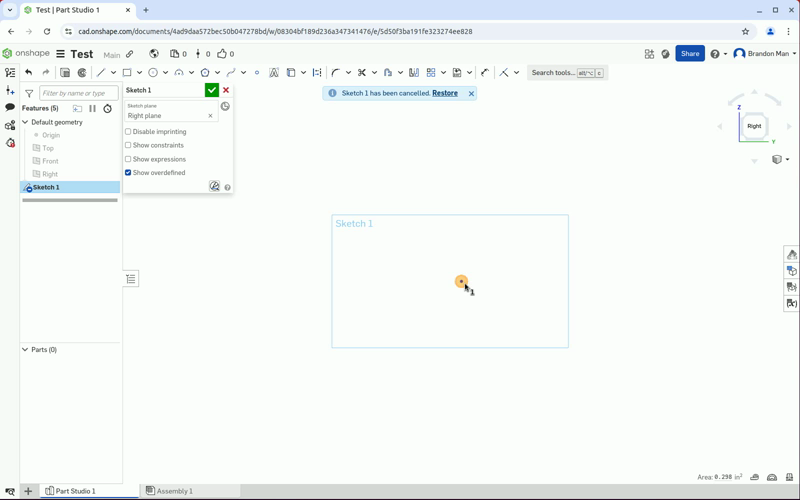
scroll(-6)
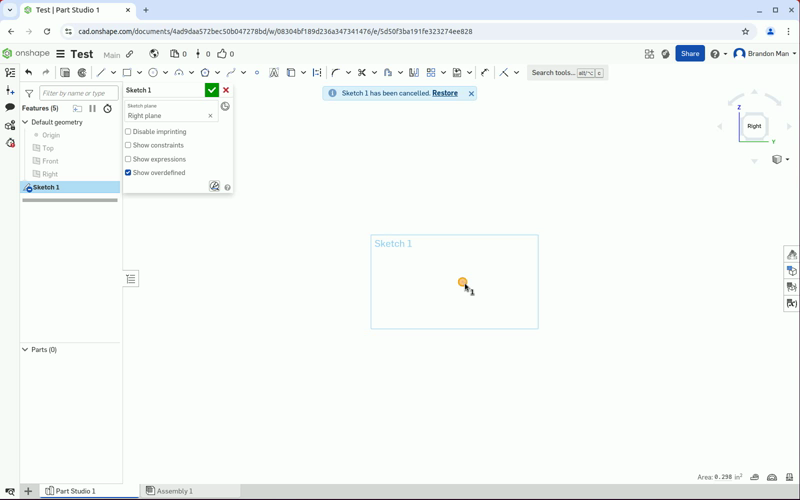
scroll(-6)
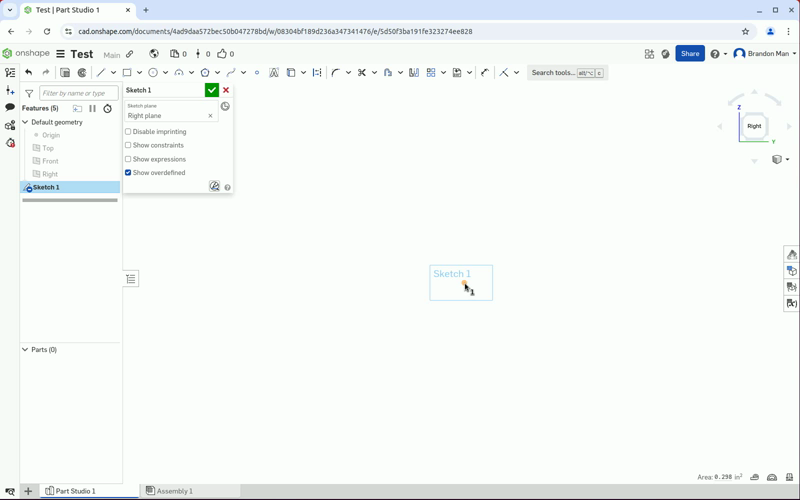
mouse_move(73, 352)
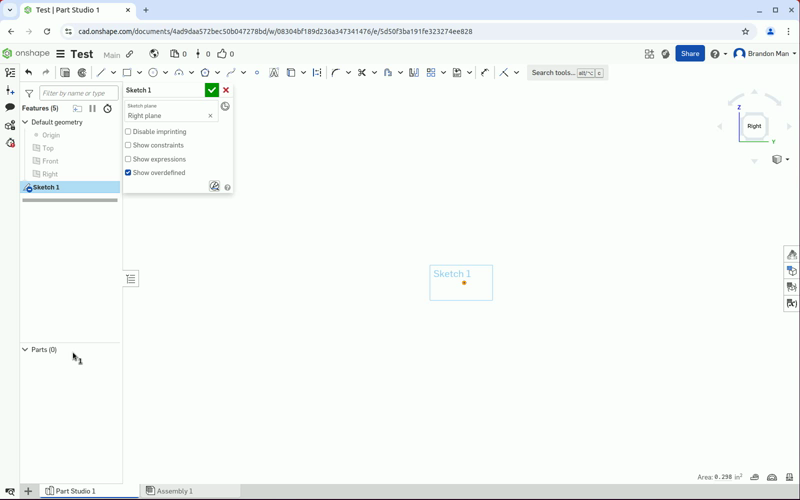
key(shift+y)
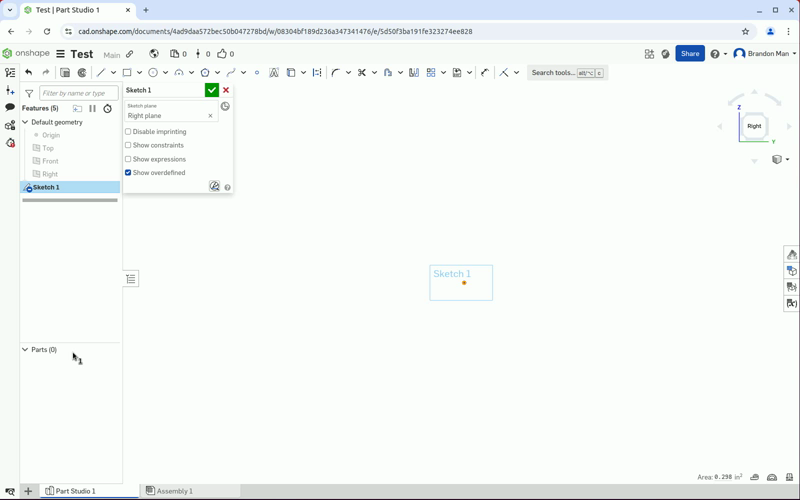
key(shift+e)
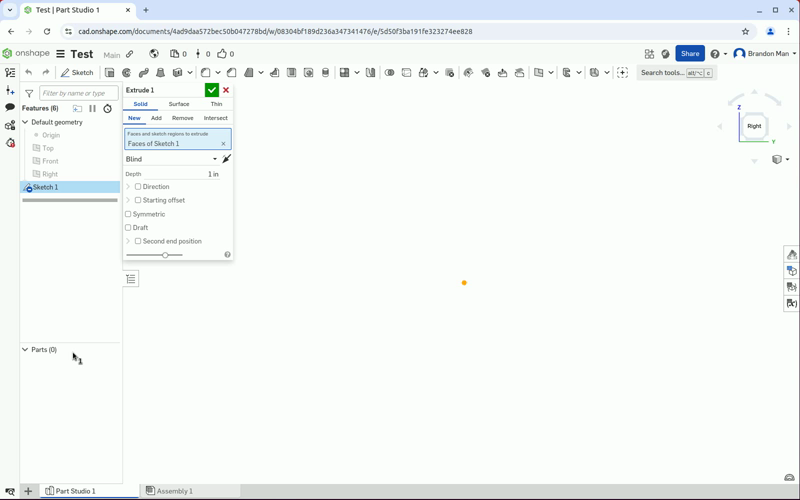
mouse_move(143, 106)
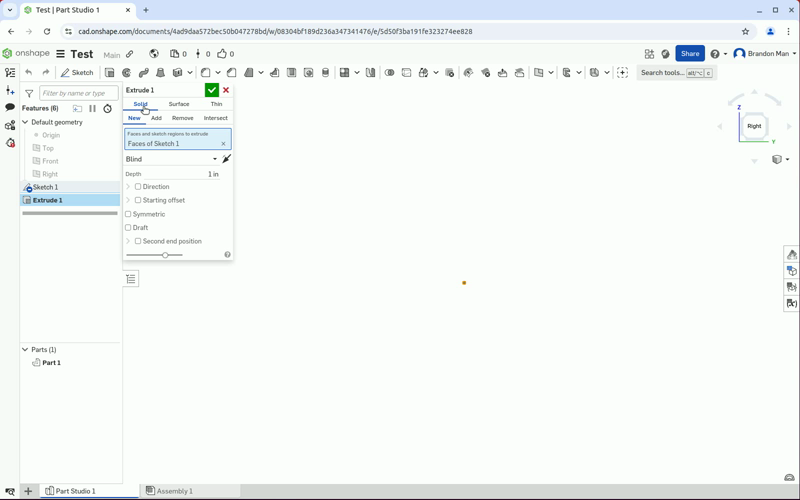
click(143, 106)
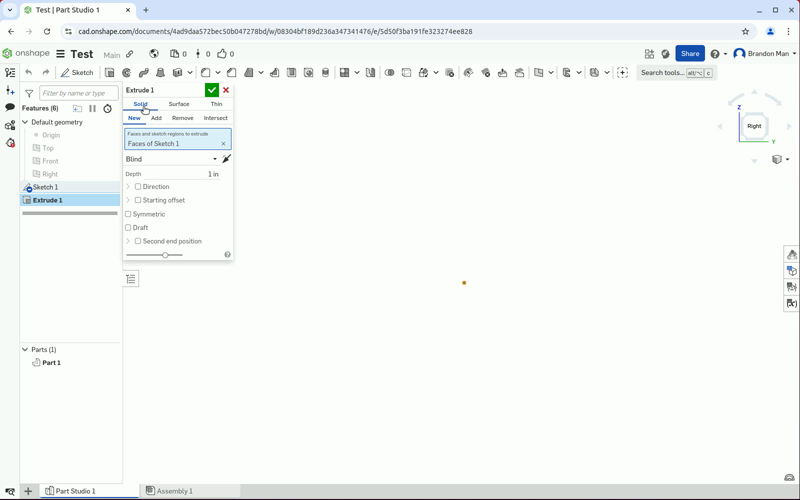
mouse_move(137, 120)
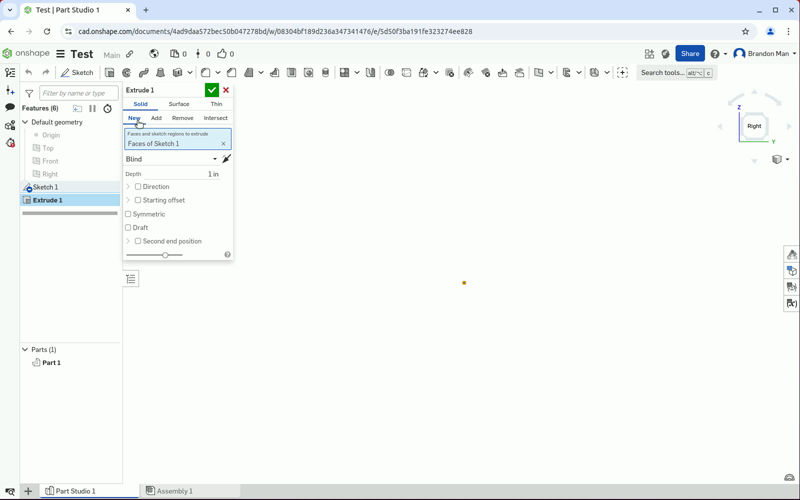
click(137, 120)
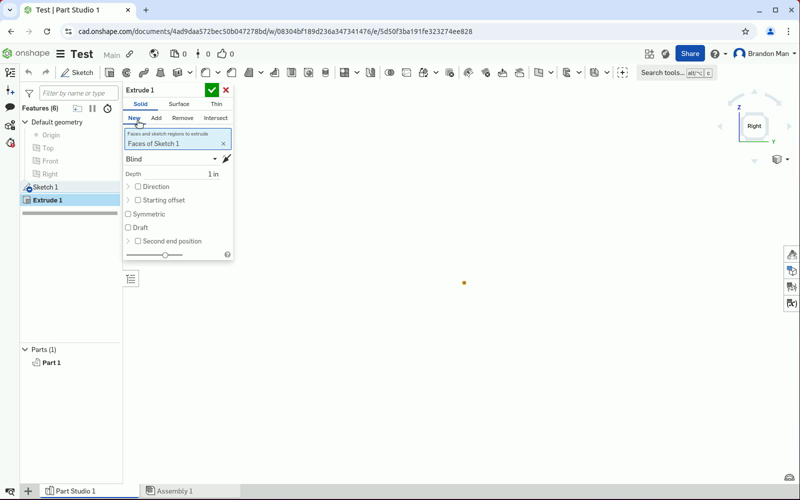
key(tab, 4)
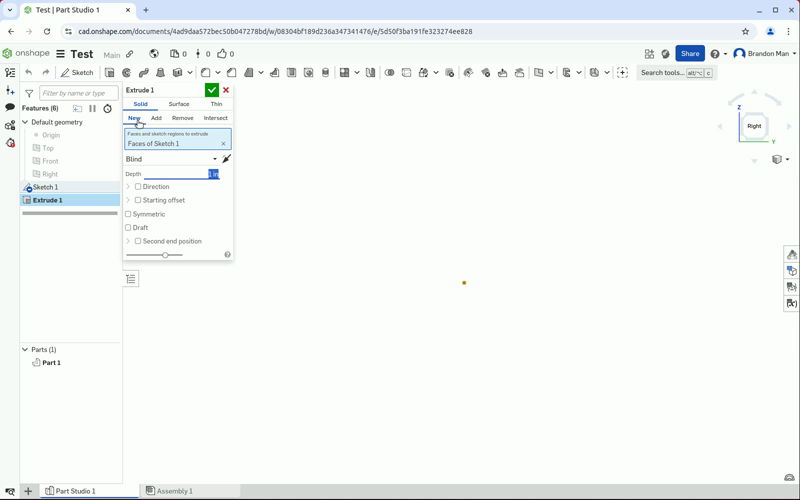
text(-1.444)
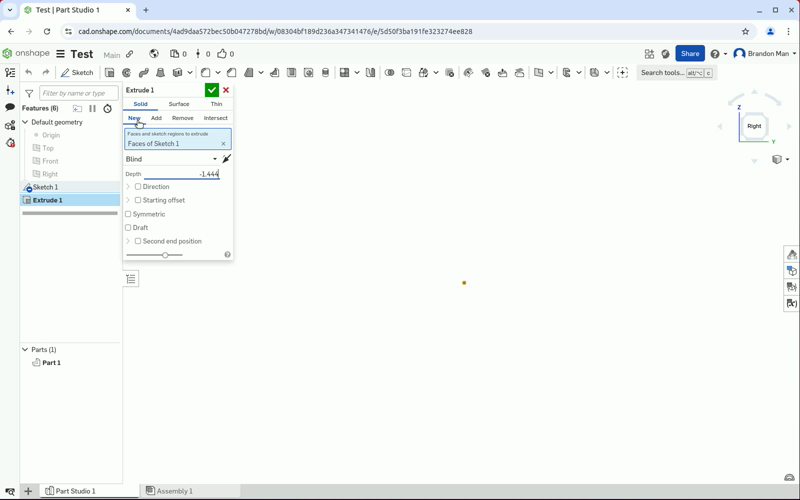
key(enter)
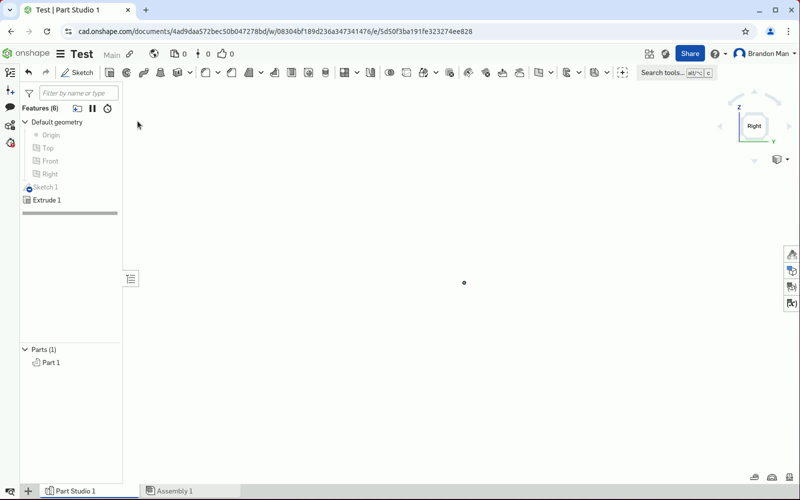
key(shift+h)
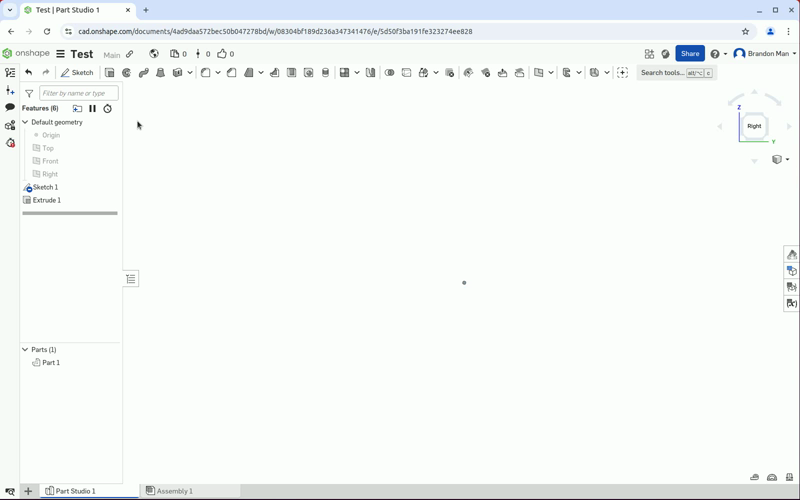
key(shift+h)
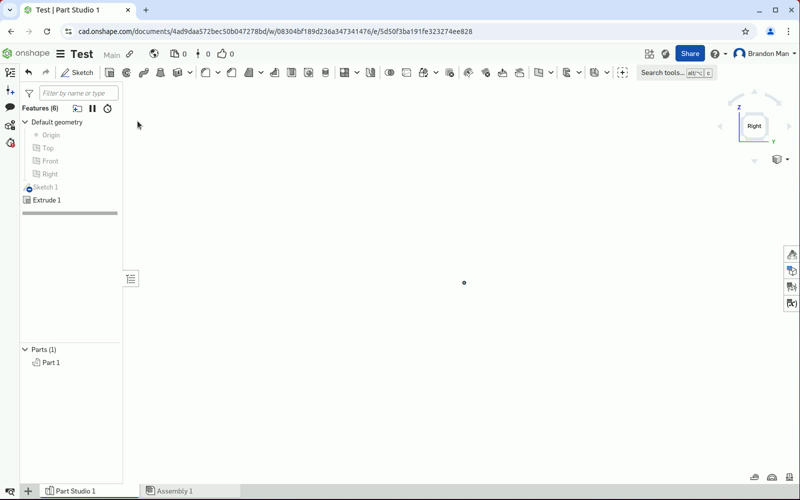
mouse_move(73, 189)
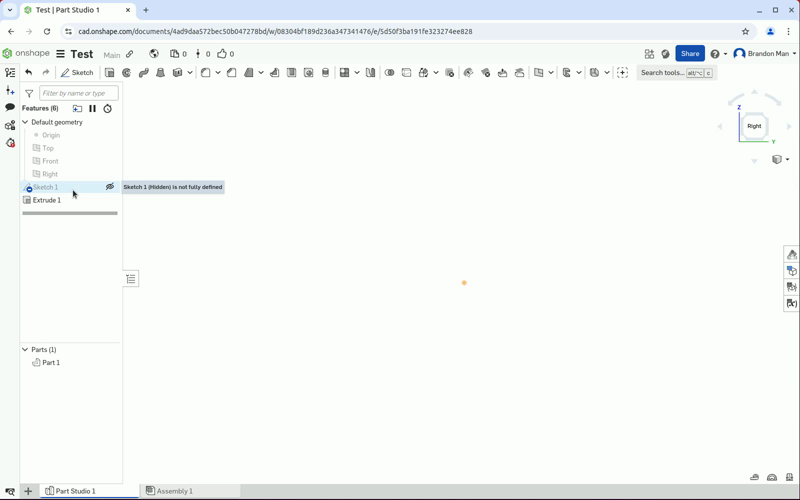
click(73, 189)
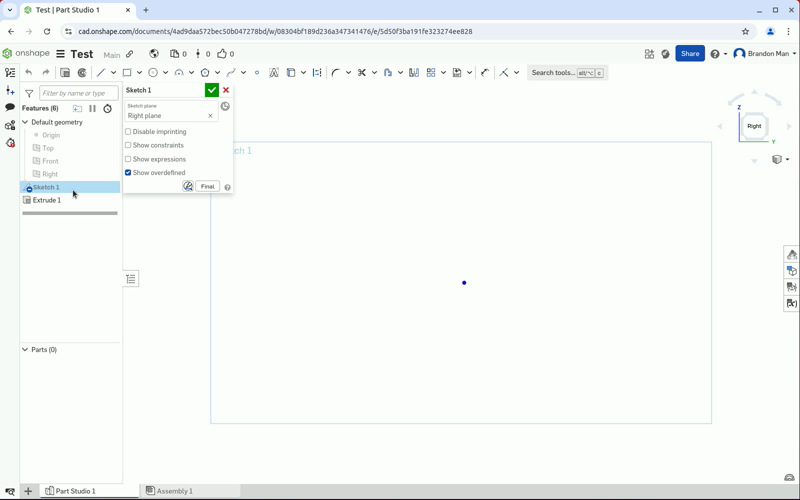
mouse_move(229, 92)
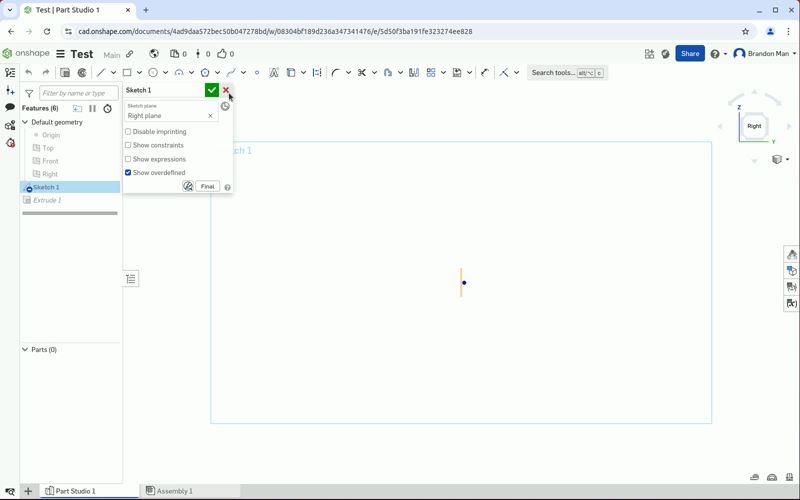
click(229, 92)
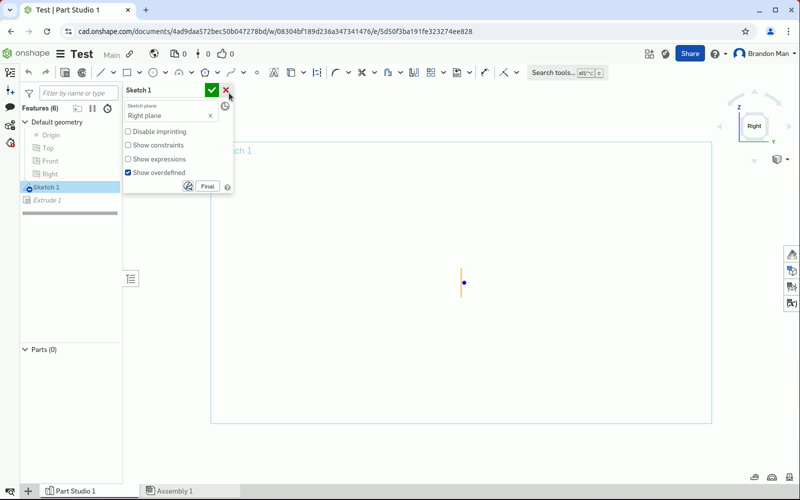
key(shift+s)
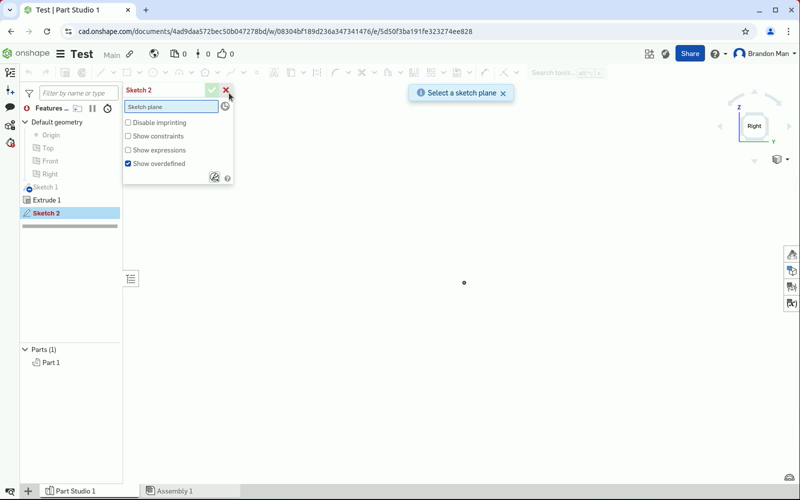
mouse_move(73, 176)
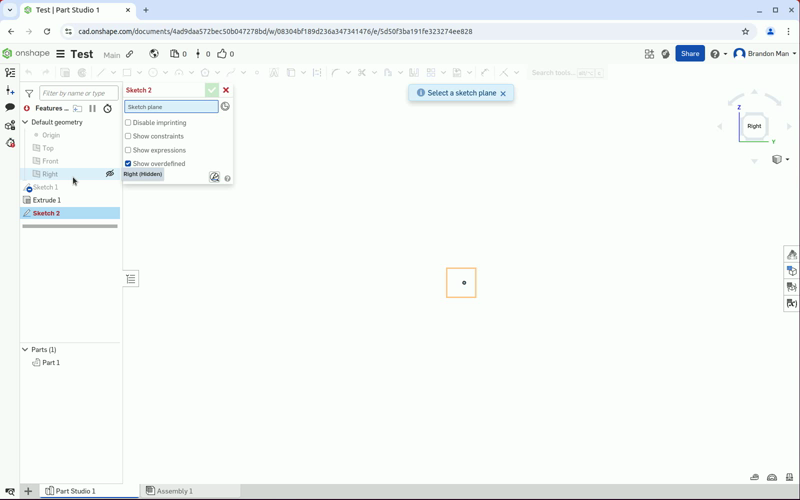
click(73, 176)
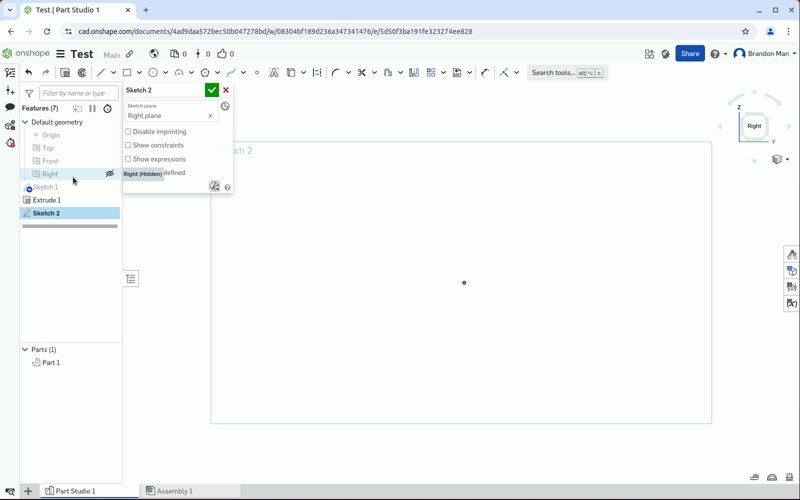
mouse_move(73, 352)
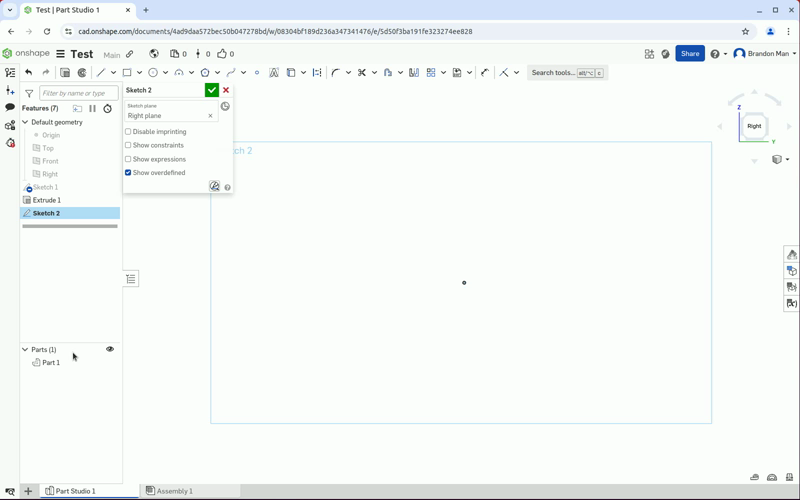
key(y)
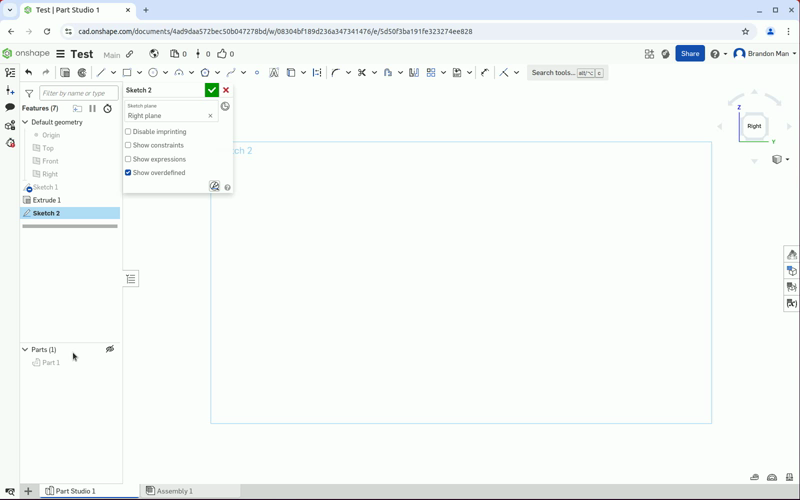
key(c)
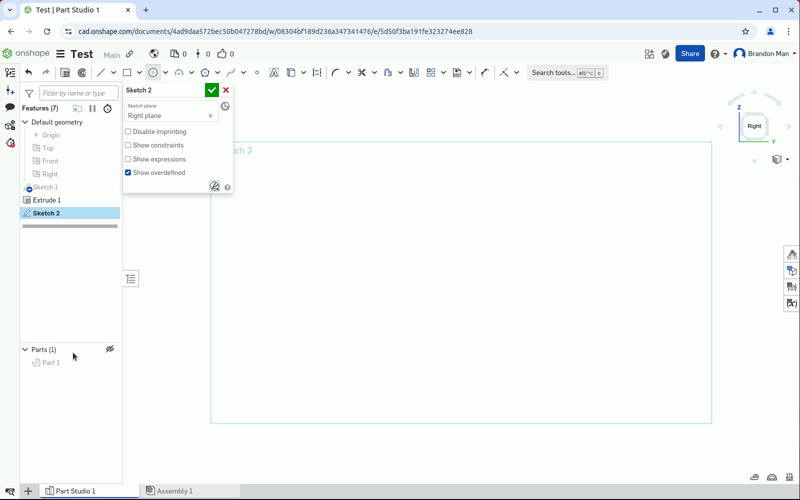
key_down(shift)
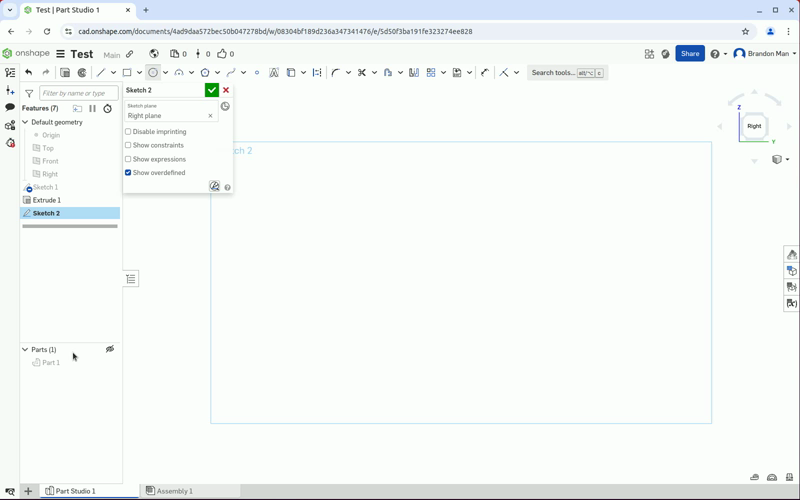
mouse_move(496, 287)
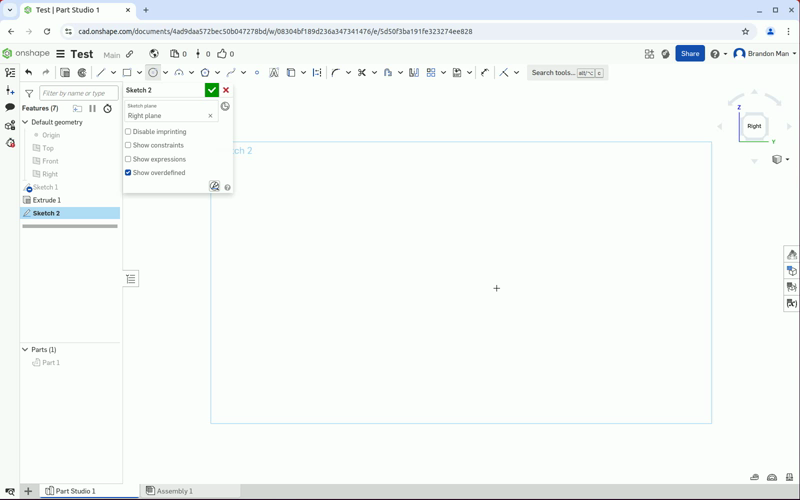
click(496, 287)
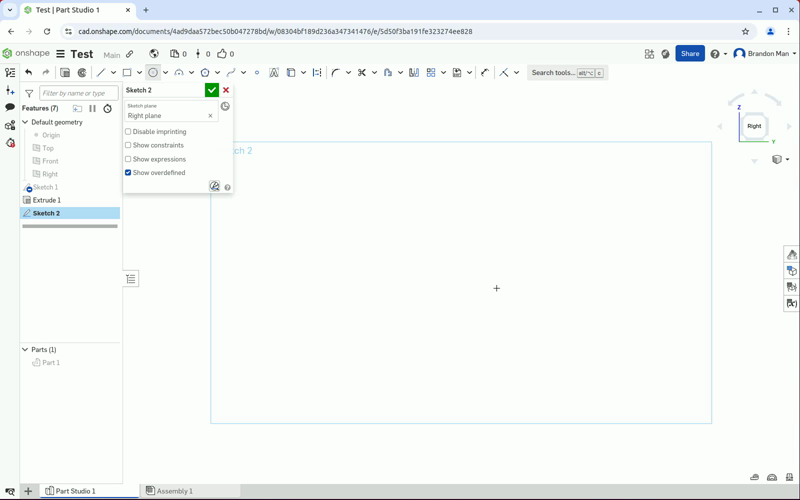
key_up(shift)
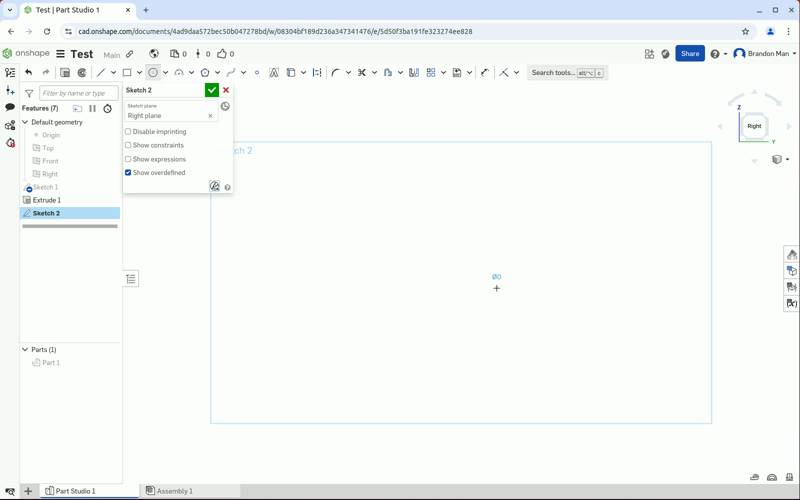
mouse_move(514, 287)
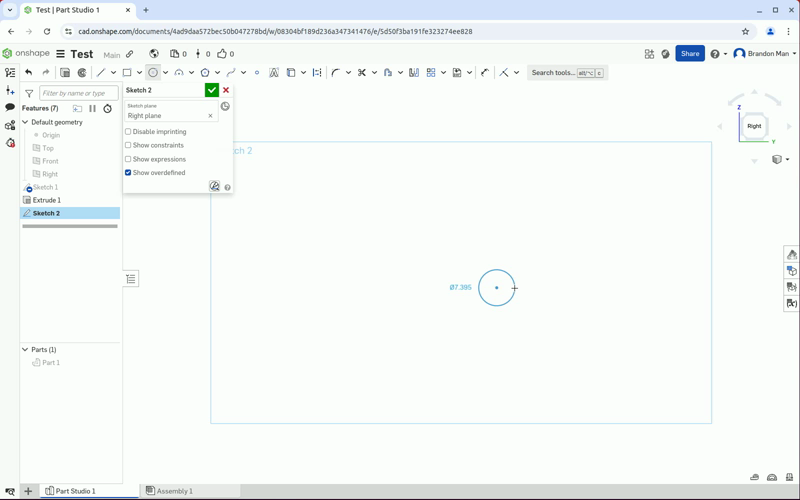
click(514, 287)
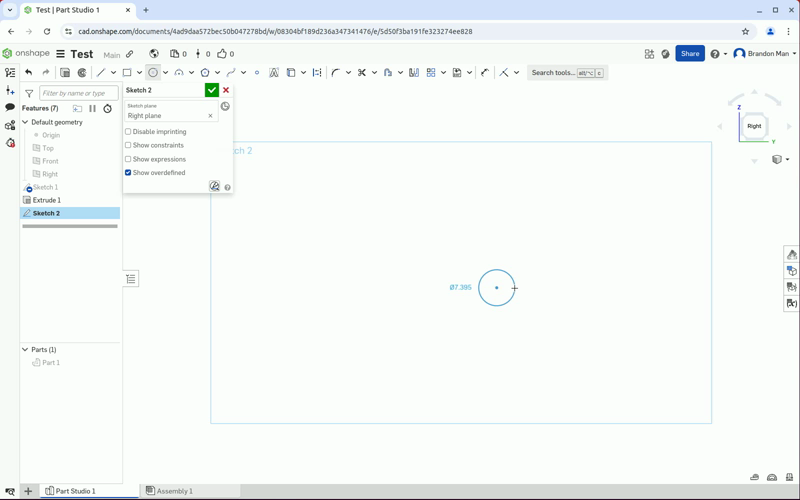
key(esc)
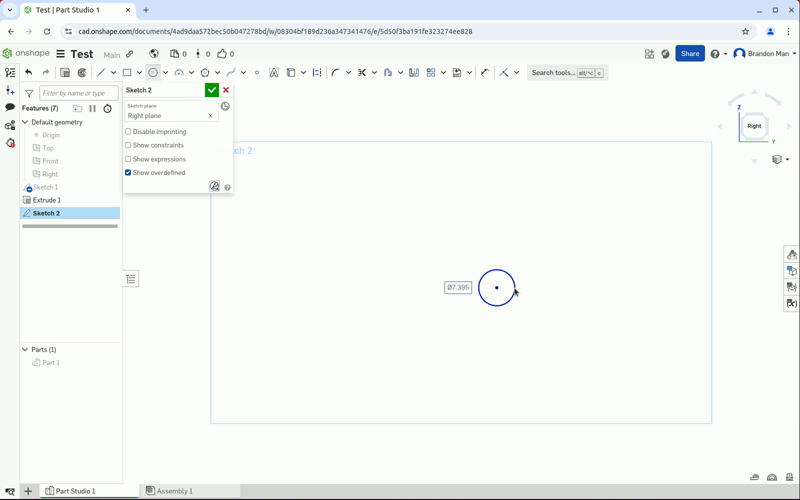
mouse_move(501, 280)
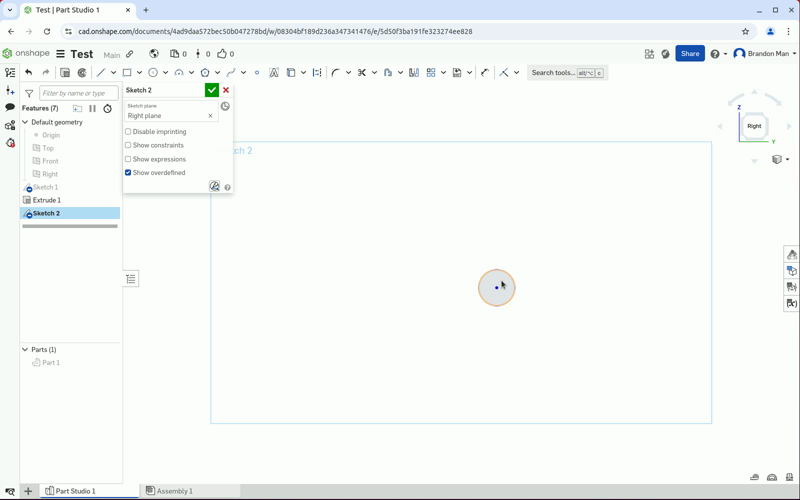
scroll(6)
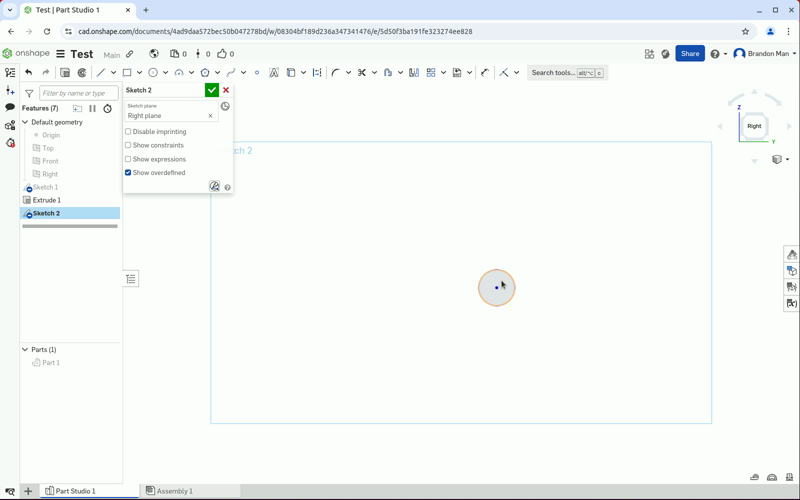
scroll(6)
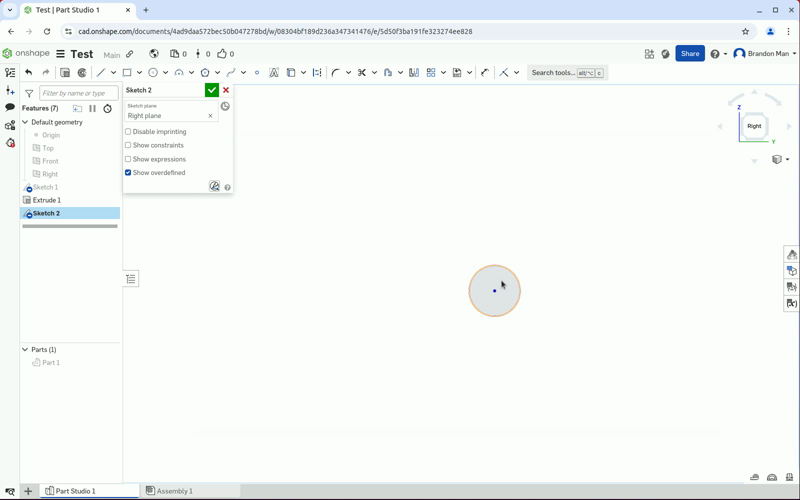
scroll(6)
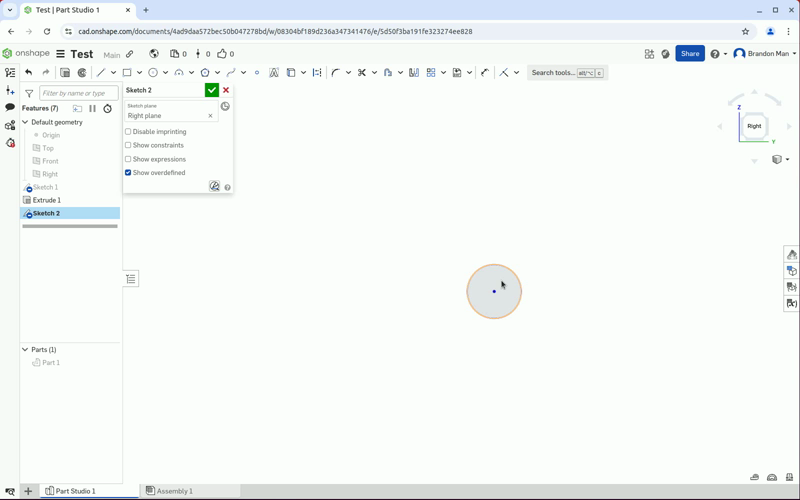
scroll(6)
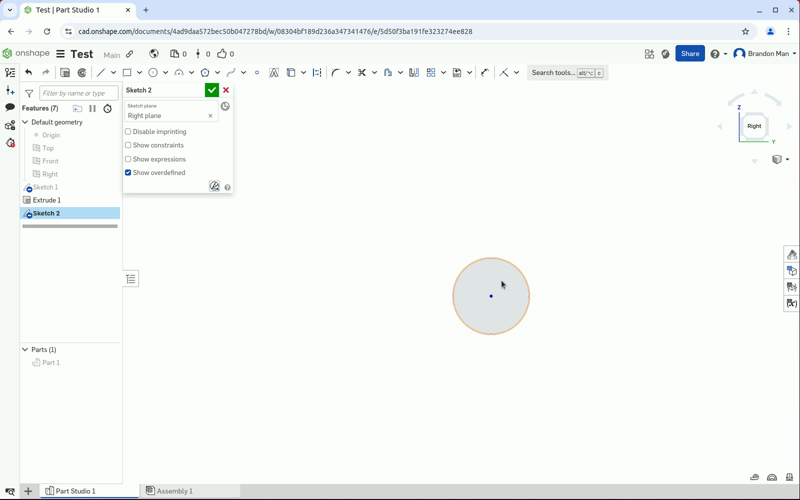
scroll(6)
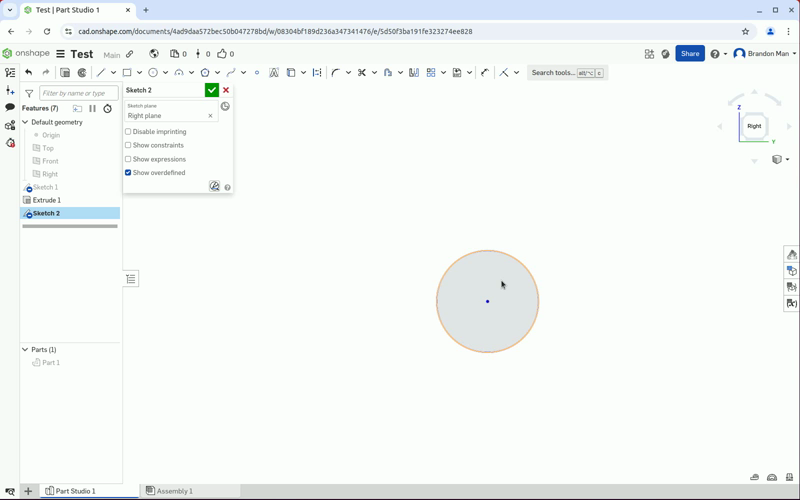
scroll(6)
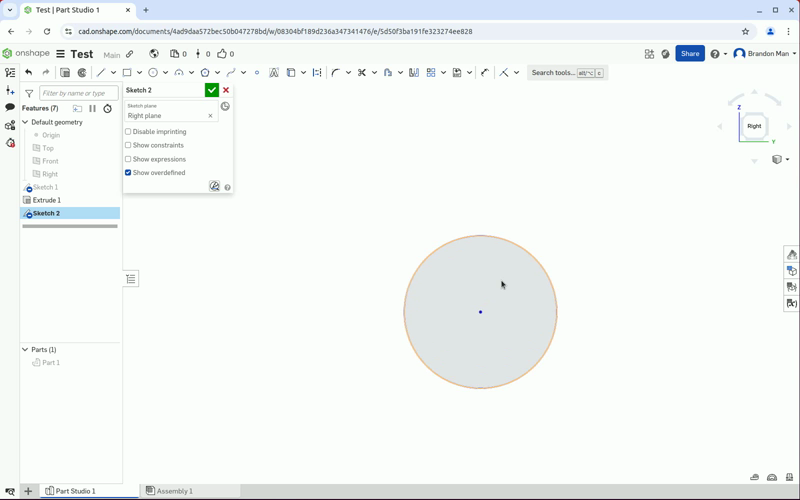
scroll(6)
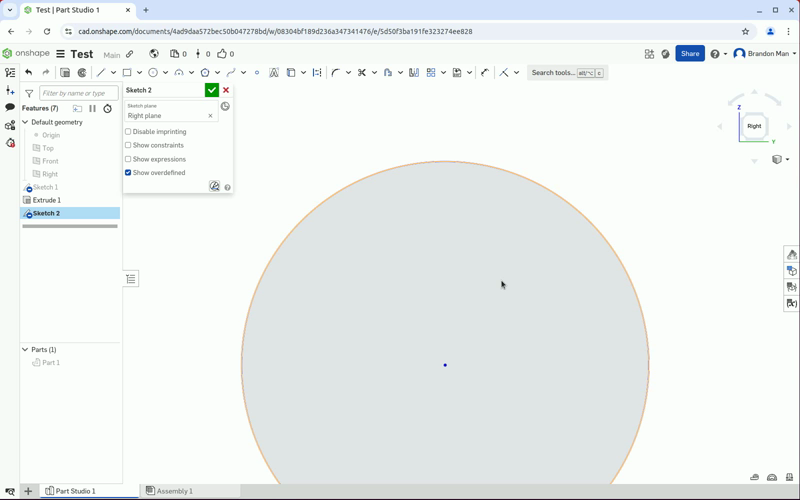
click(501, 280)
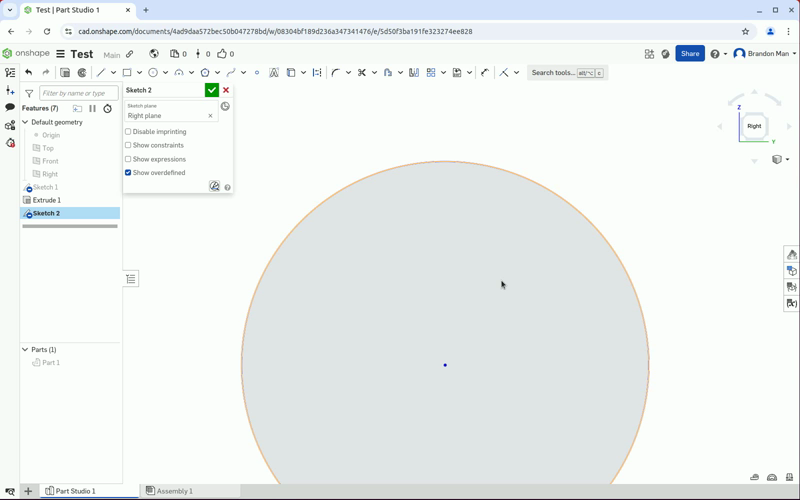
scroll(-6)
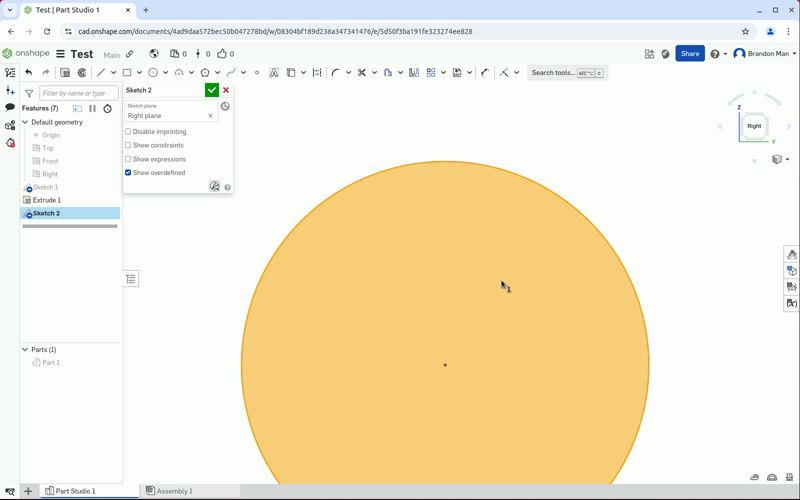
scroll(-6)
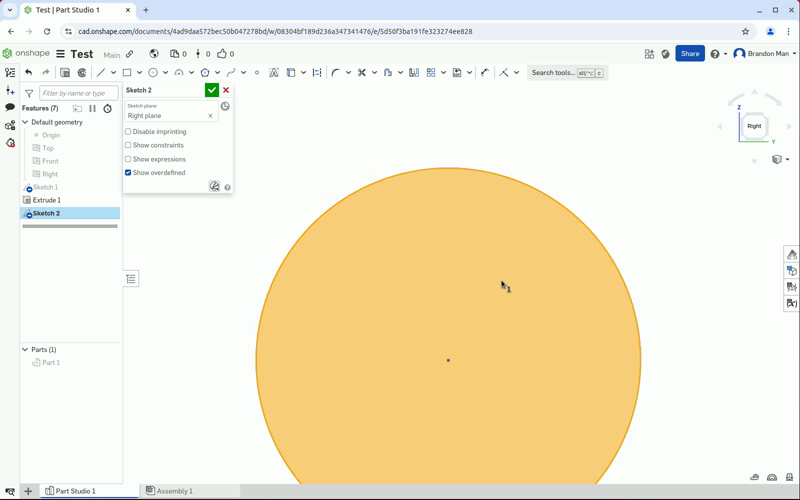
scroll(-6)
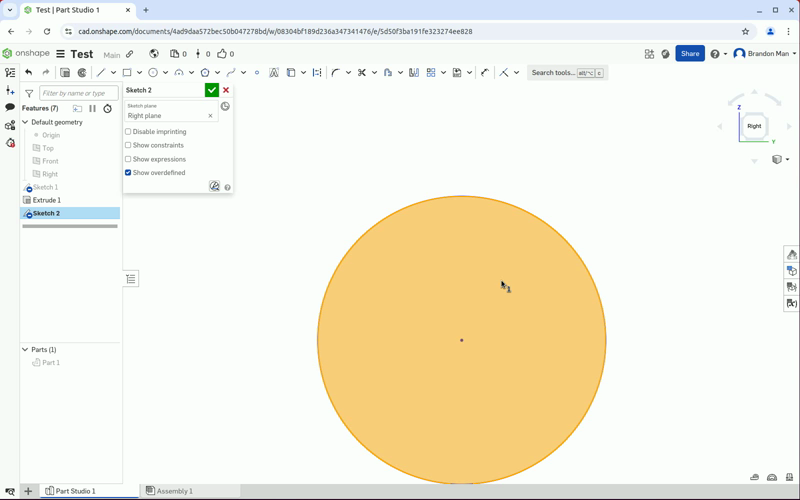
scroll(-6)
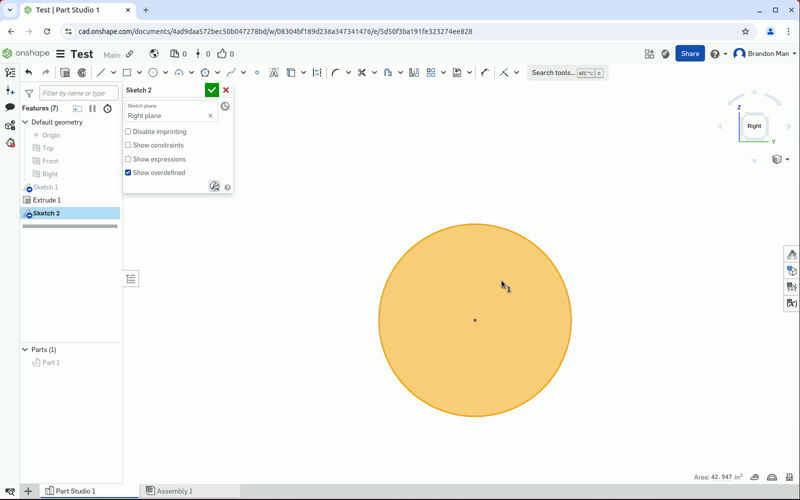
scroll(-6)
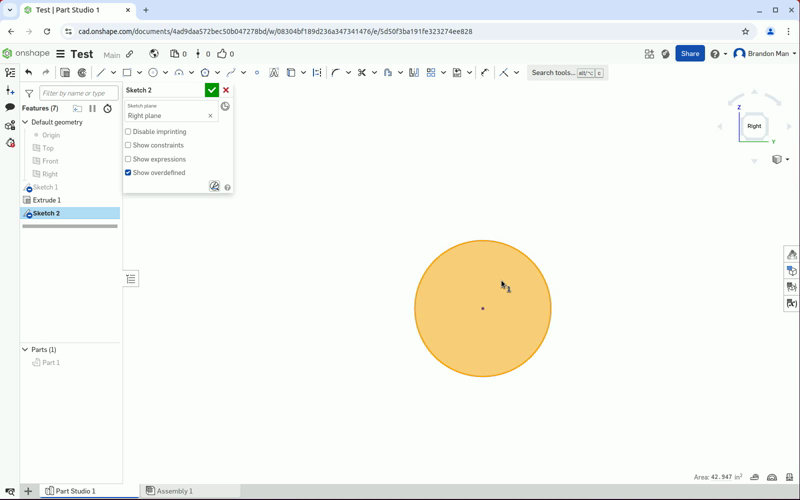
scroll(-6)
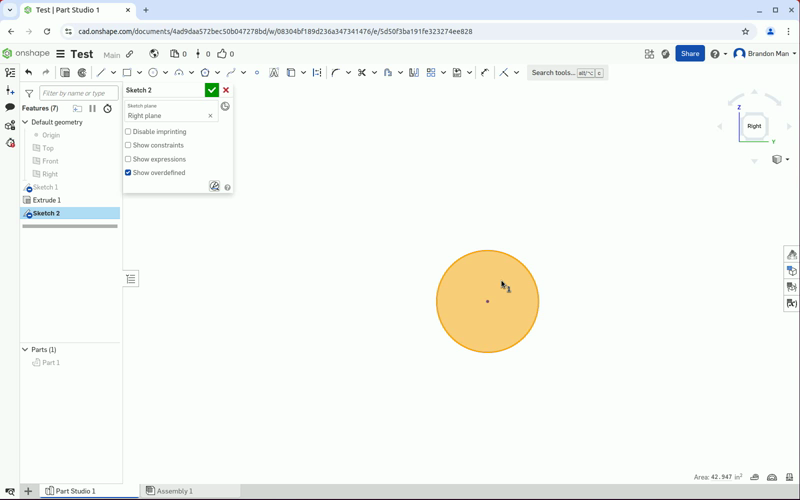
scroll(-6)
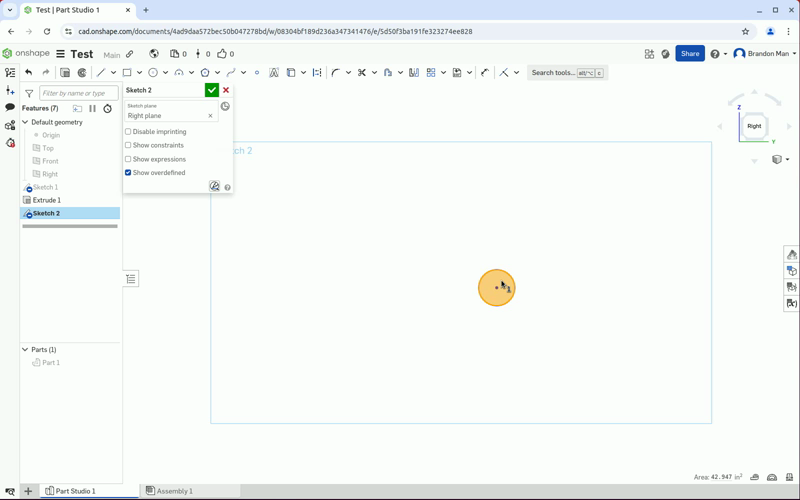
mouse_move(73, 352)
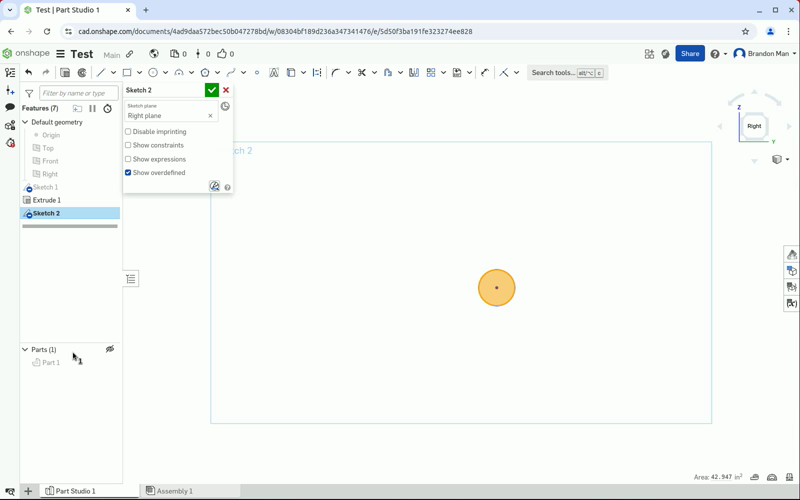
key(shift+y)
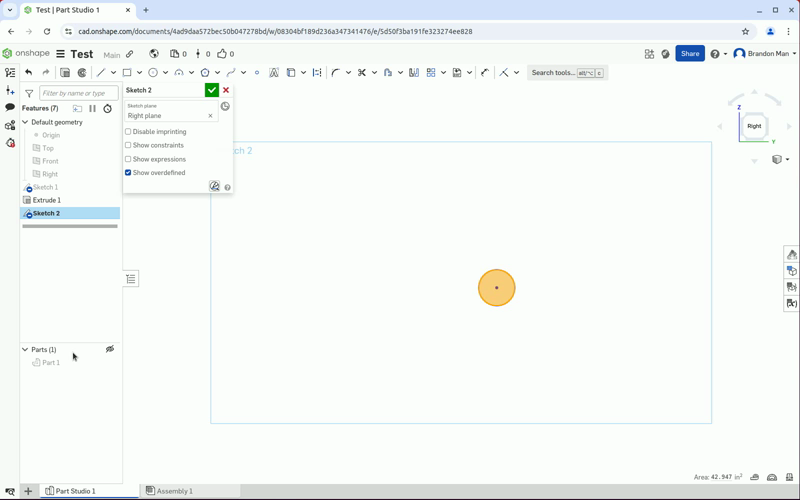
key(shift+e)
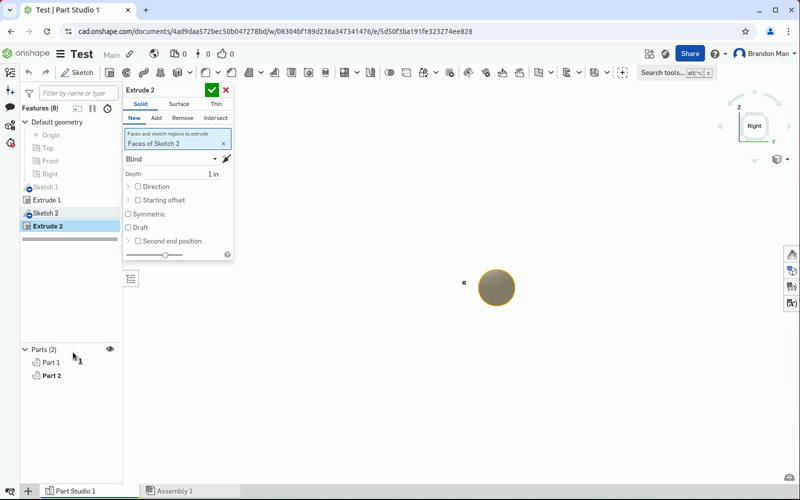
mouse_move(143, 106)
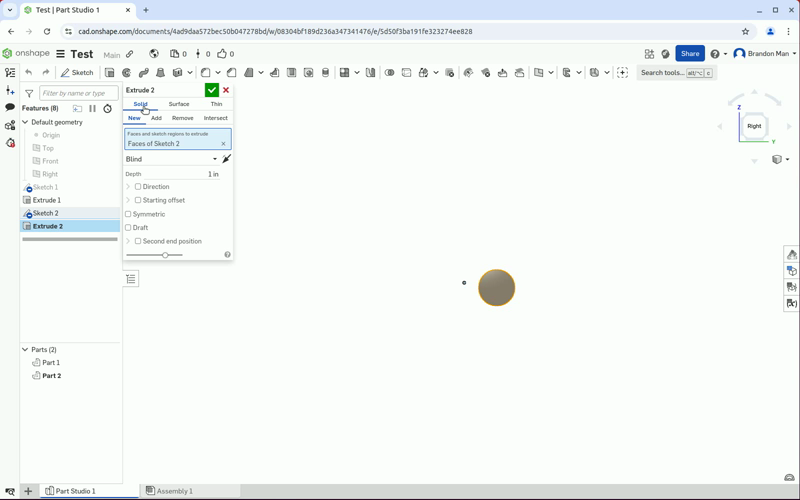
click(143, 106)
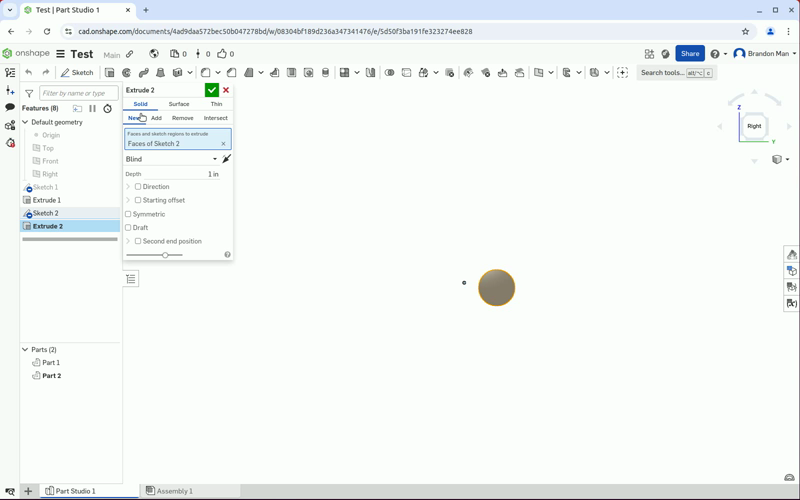
mouse_move(137, 120)
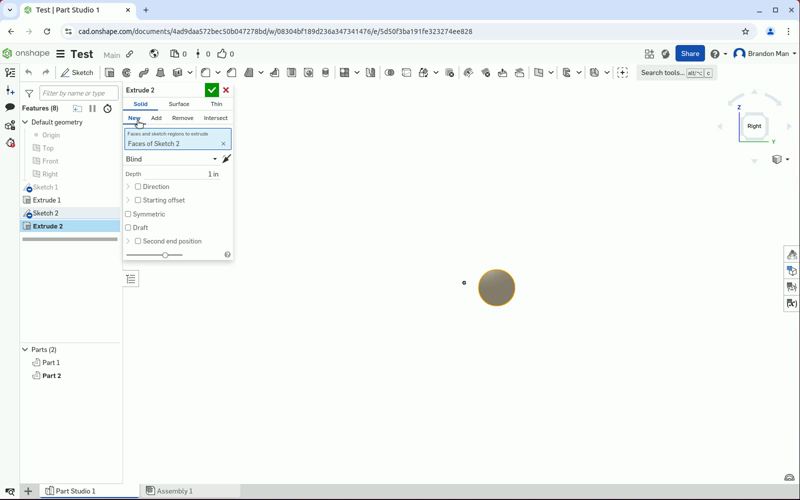
click(137, 120)
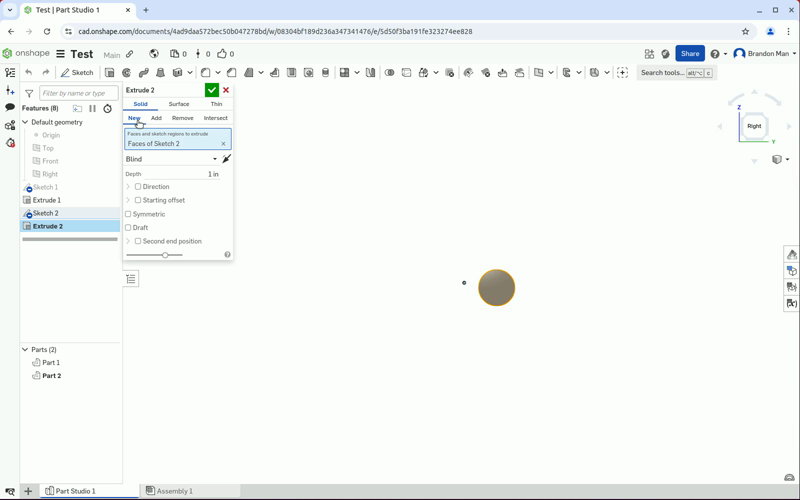
key(tab, 4)
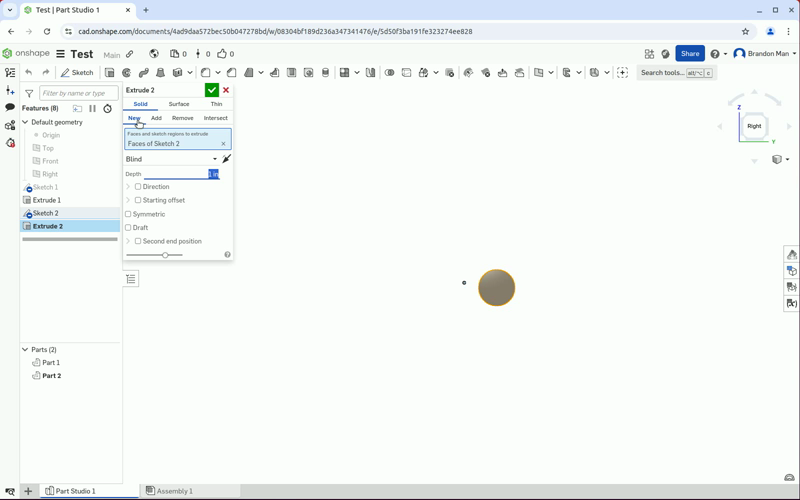
text(-1.444)
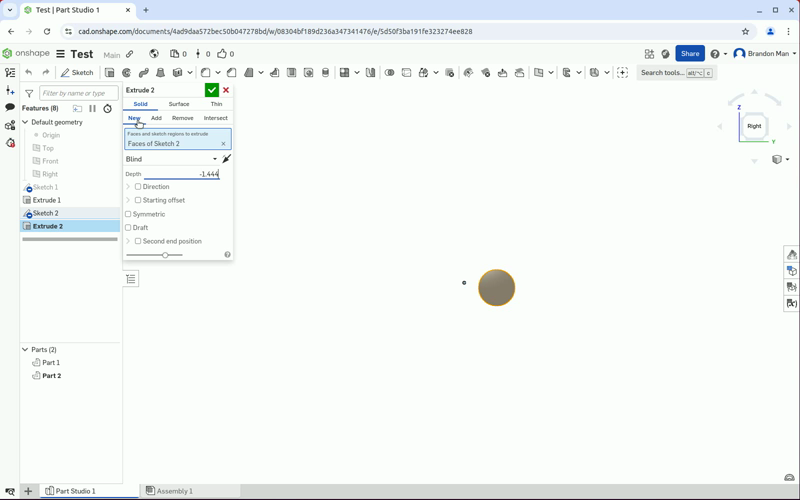
key(enter)
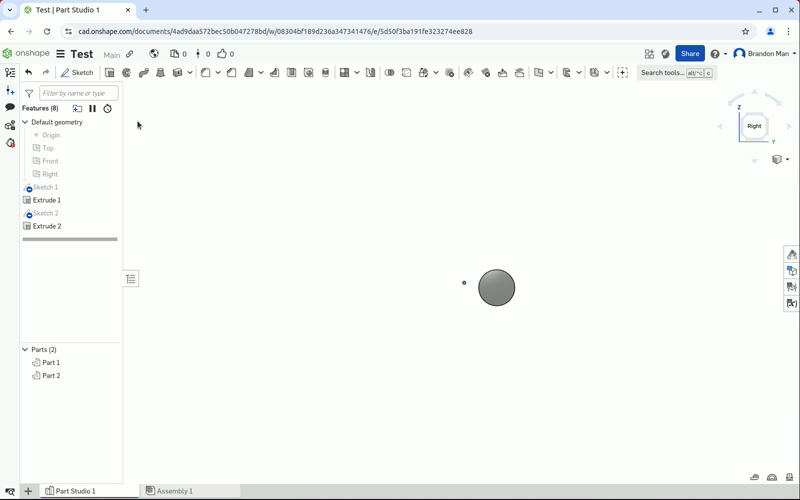
key(shift+h)
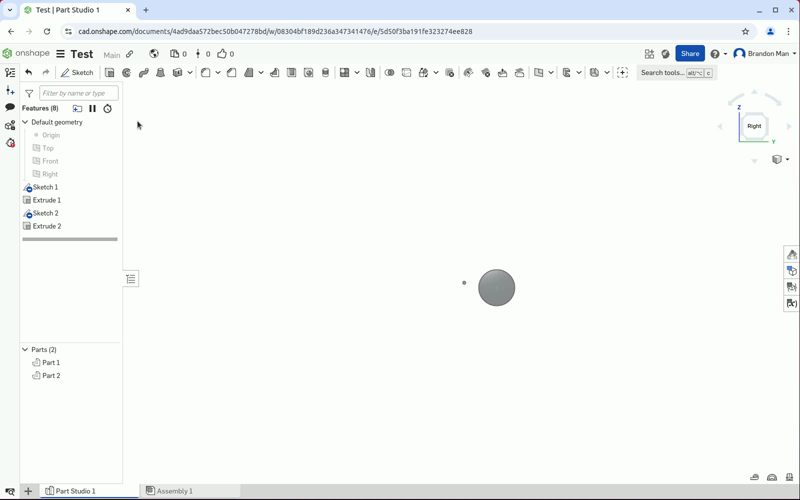
key(shift+h)
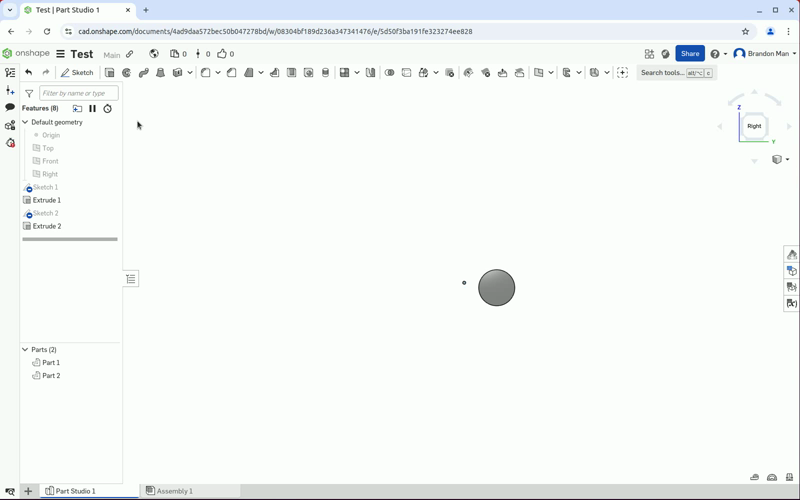
mouse_move(73, 189)
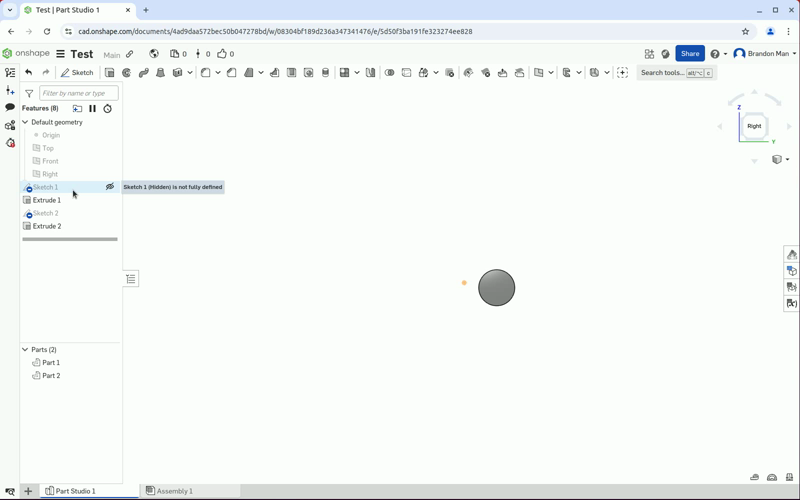
click(73, 189)
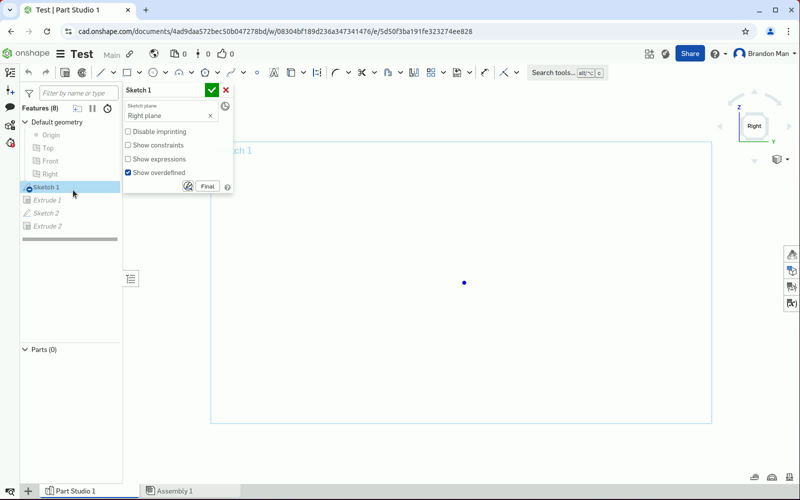
mouse_move(229, 92)
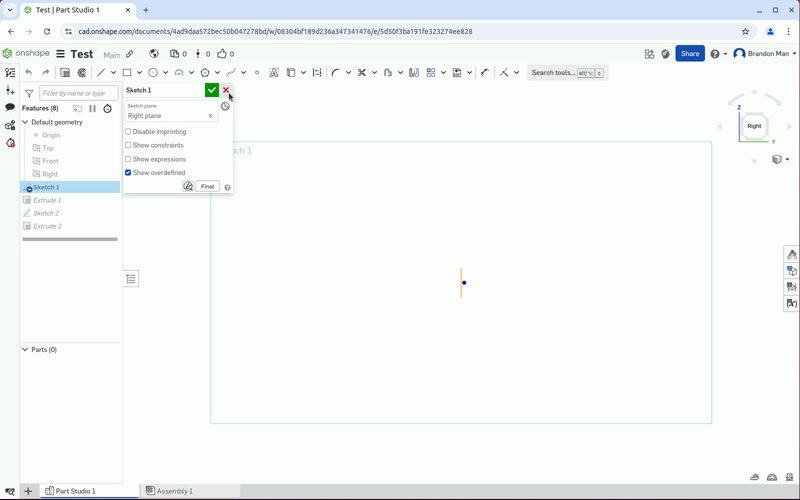
click(229, 92)
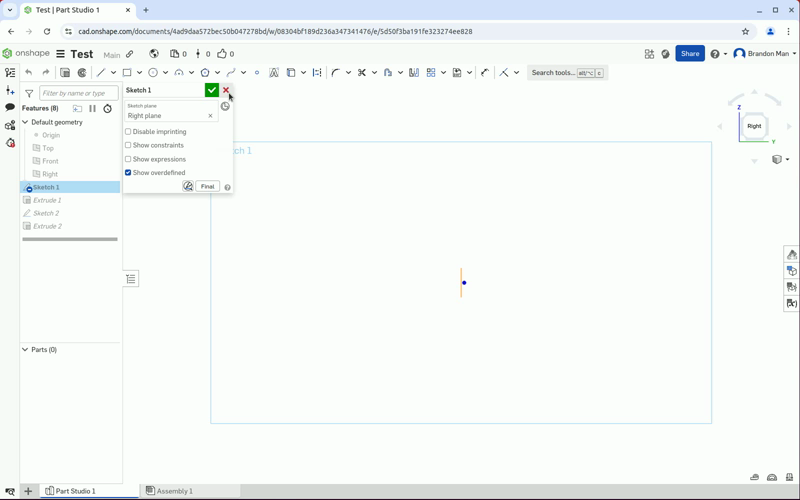
key(shift+s)
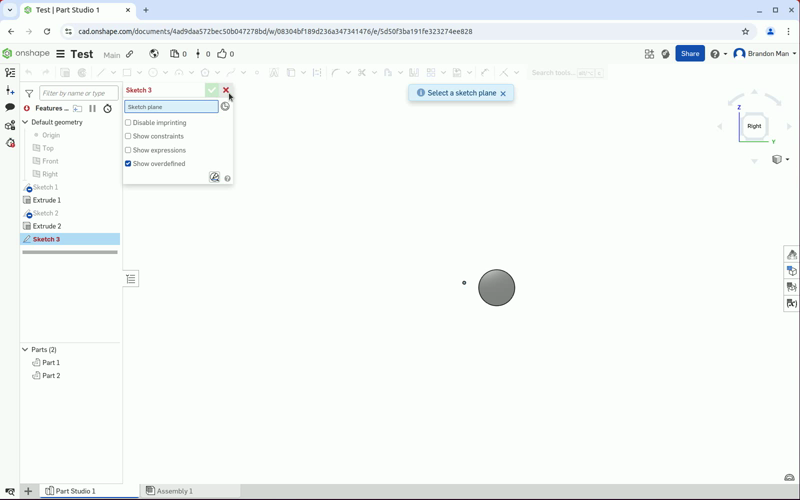
mouse_move(73, 176)
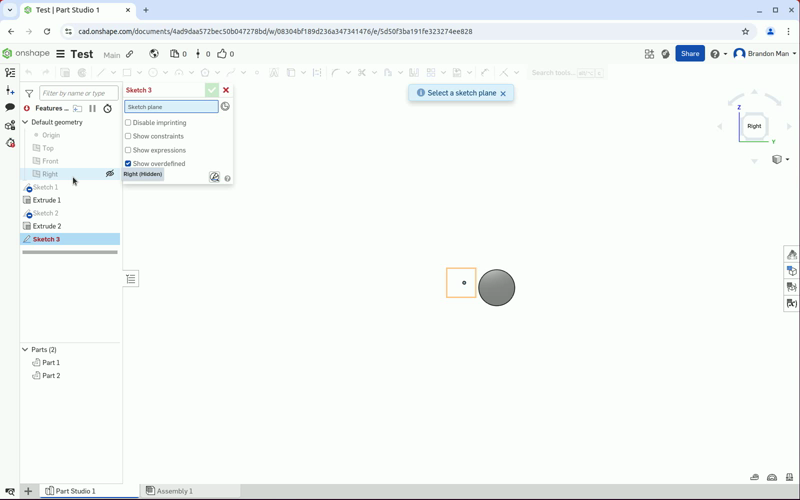
click(73, 176)
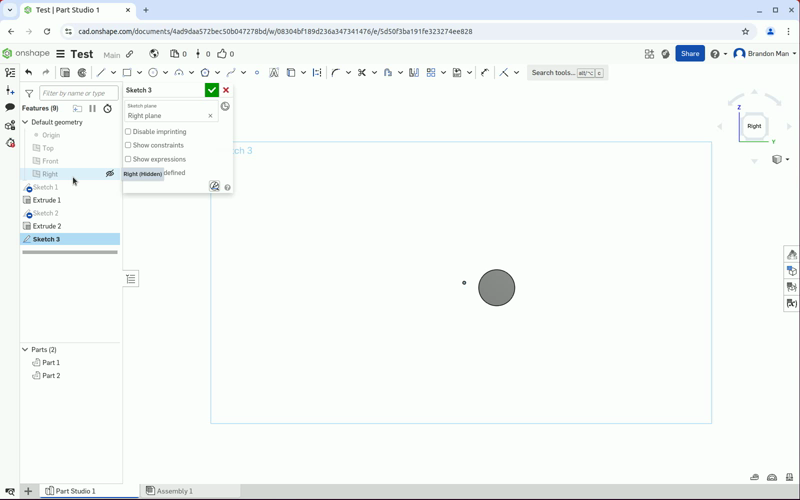
mouse_move(73, 352)
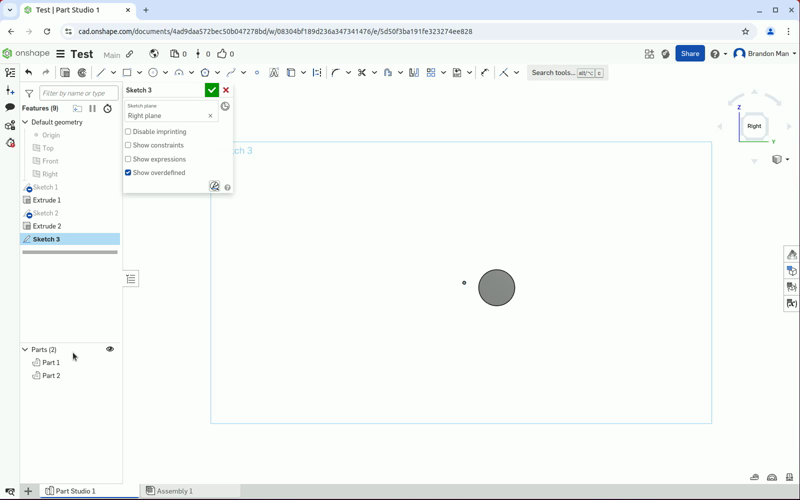
key(y)
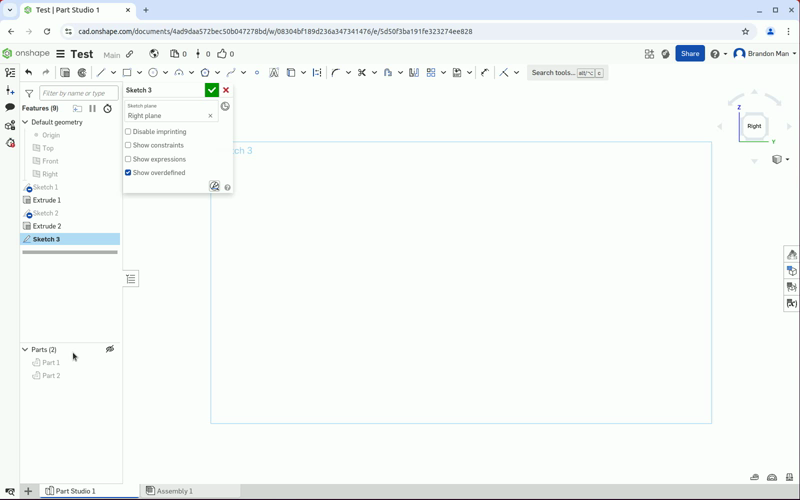
key(c)
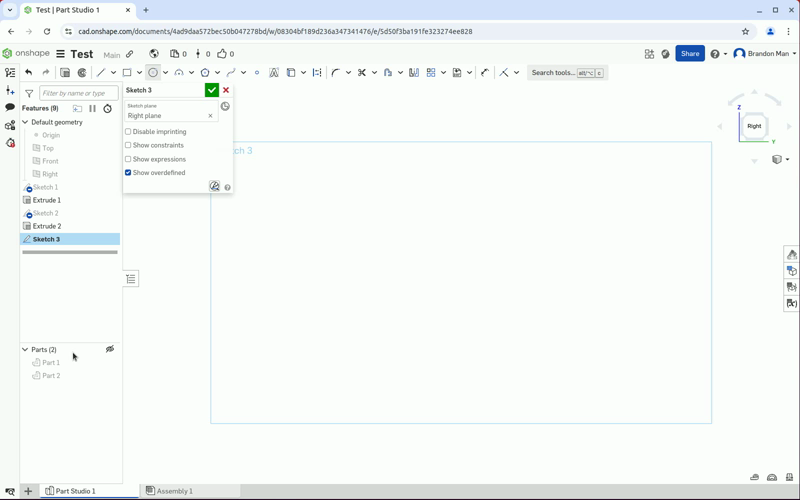
key_down(shift)
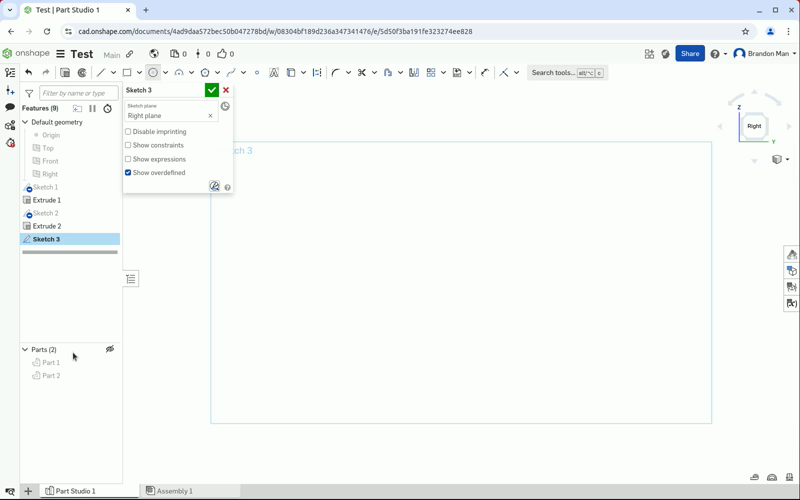
mouse_move(420, 275)
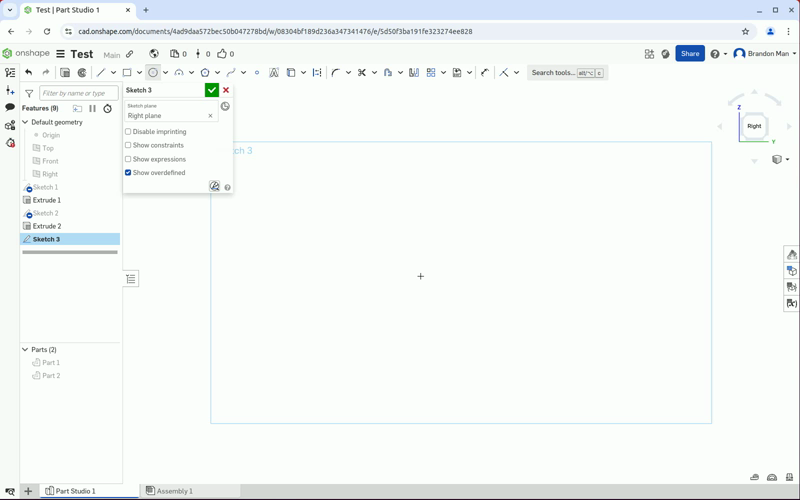
click(420, 275)
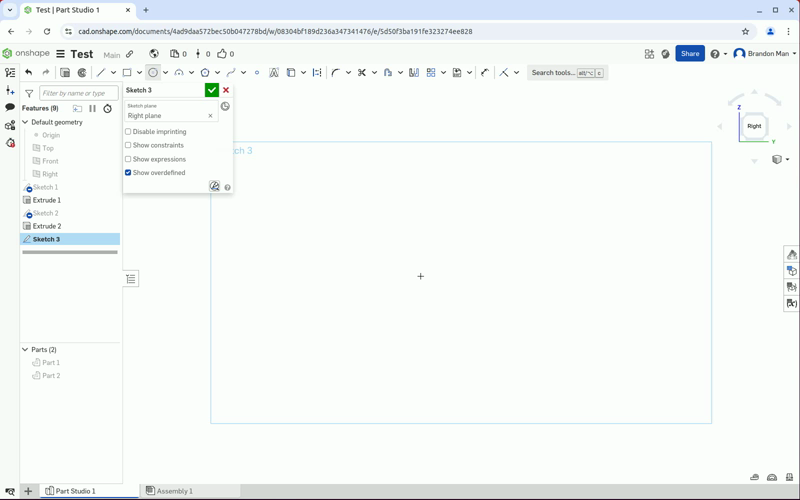
key_up(shift)
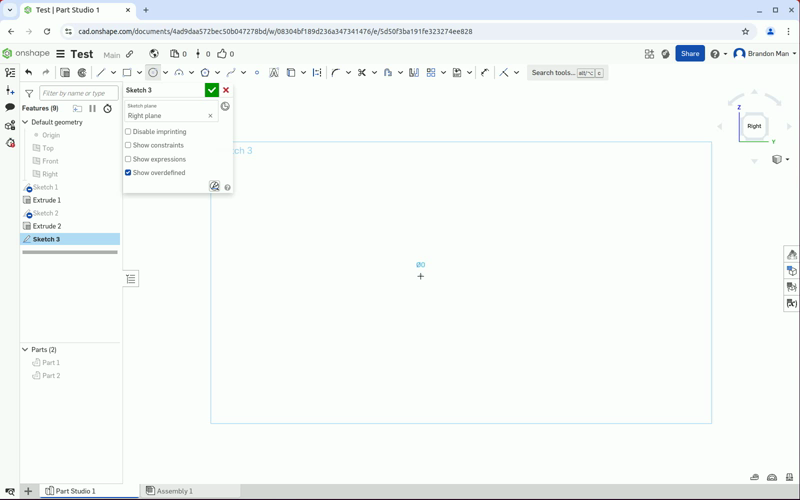
mouse_move(431, 275)
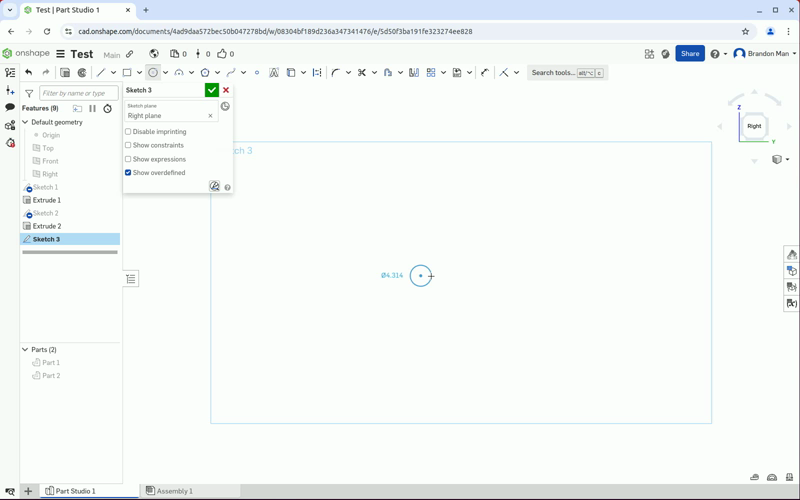
click(431, 275)
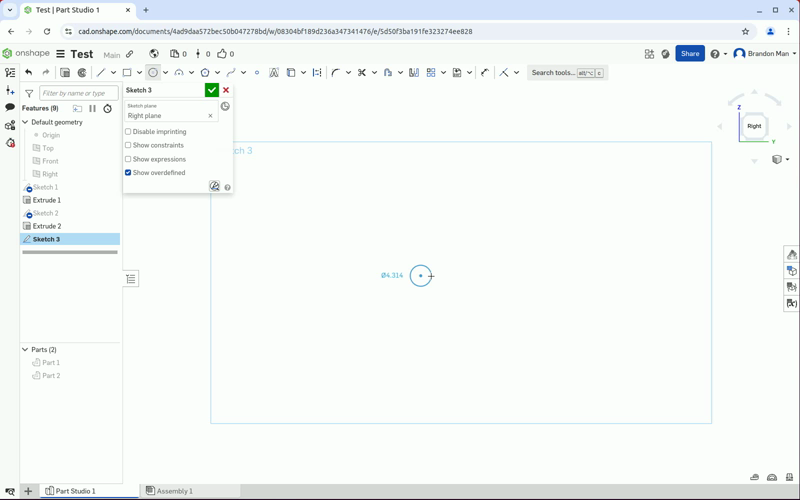
key(esc)
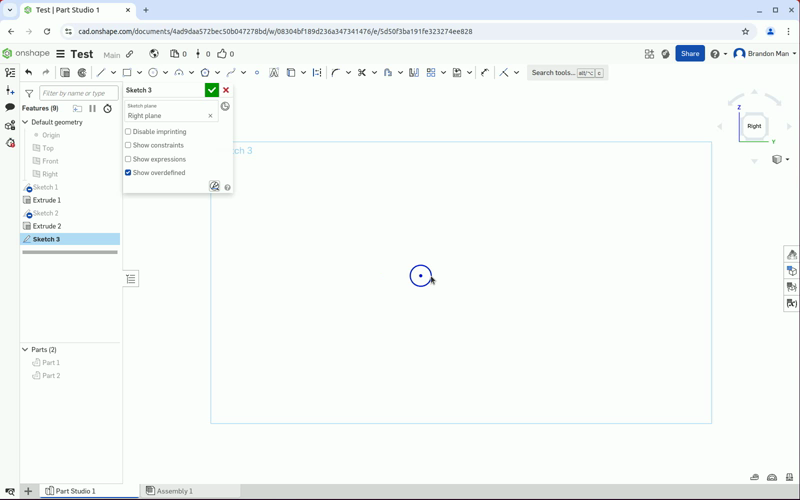
mouse_move(430, 273)
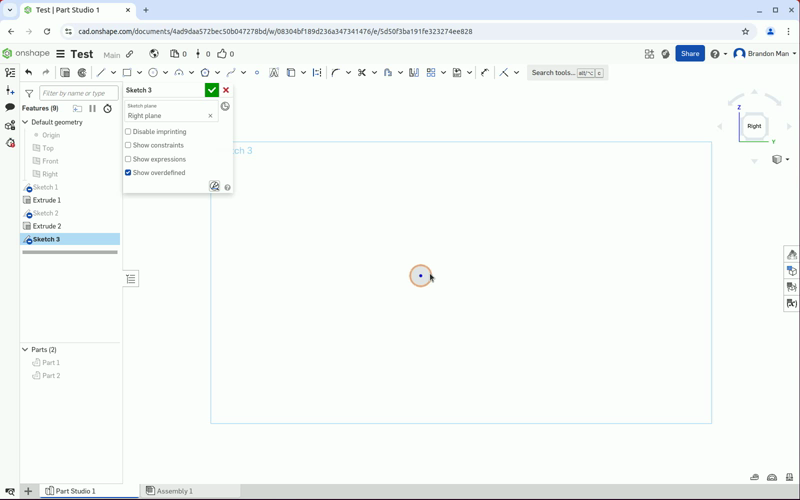
scroll(6)
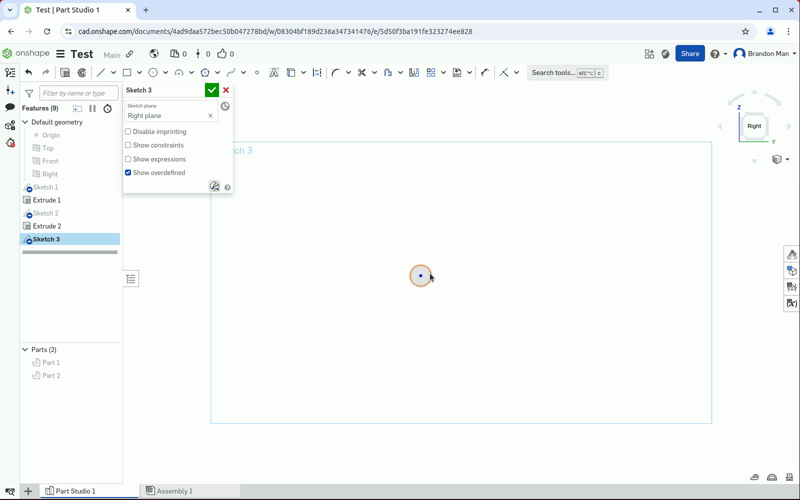
scroll(6)
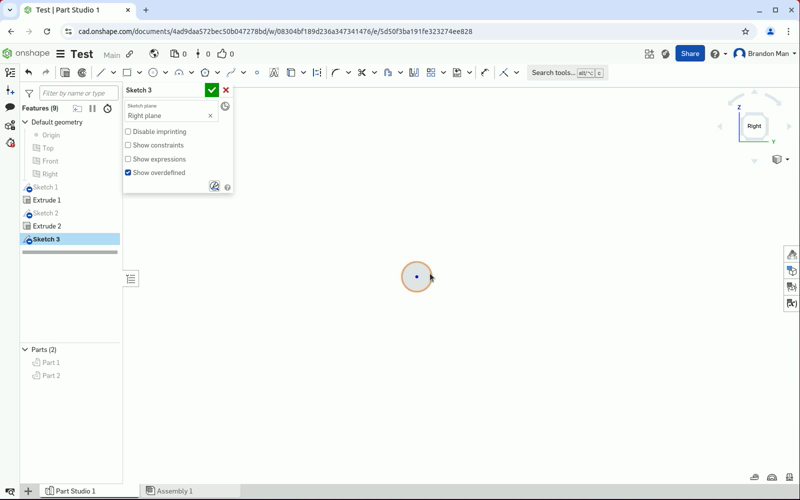
scroll(6)
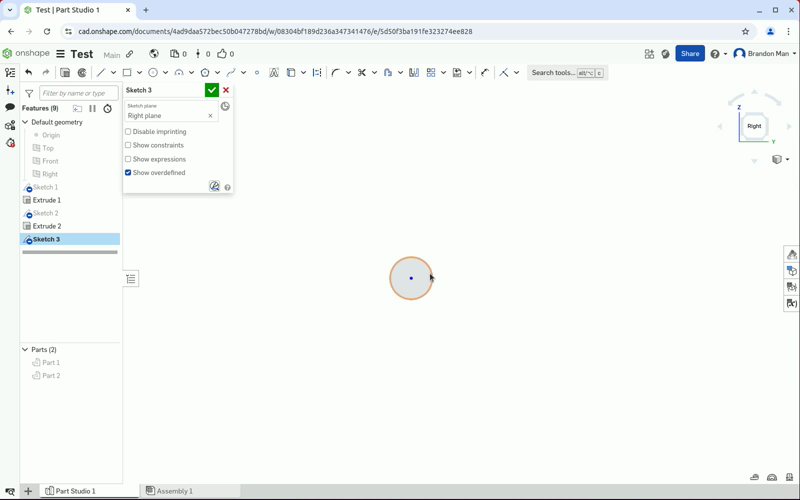
scroll(6)
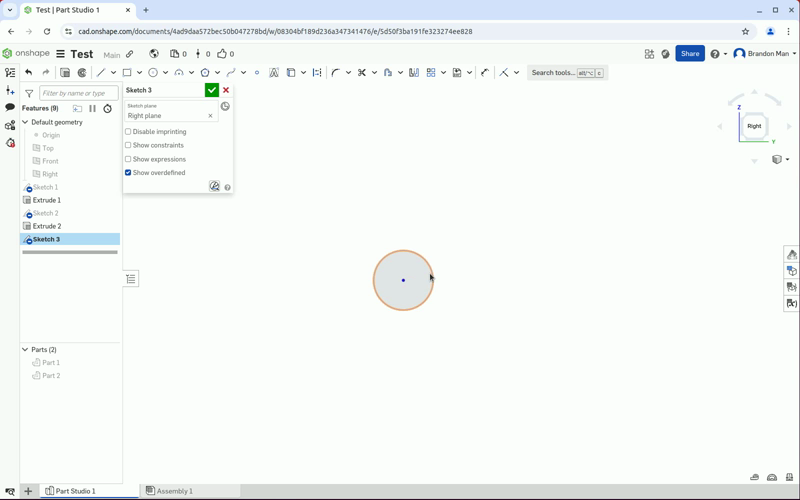
scroll(6)
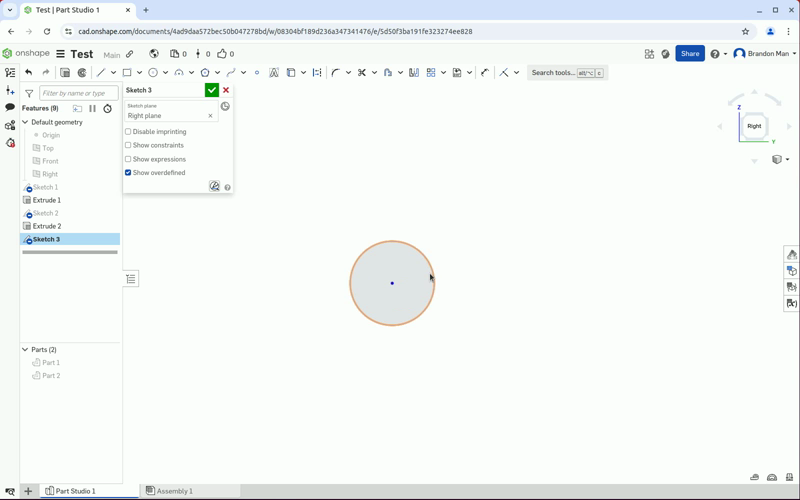
scroll(6)
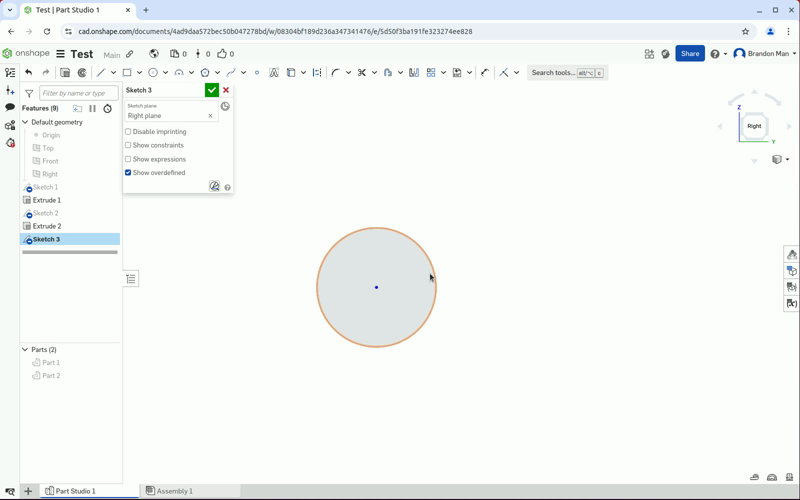
scroll(6)
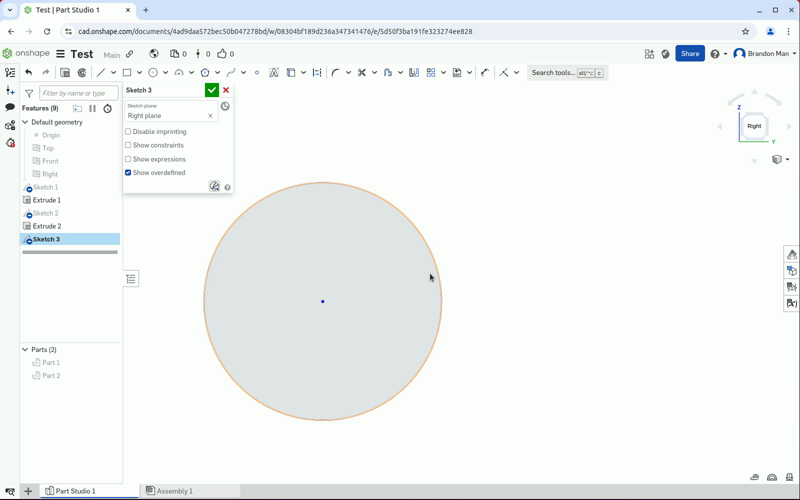
click(430, 273)
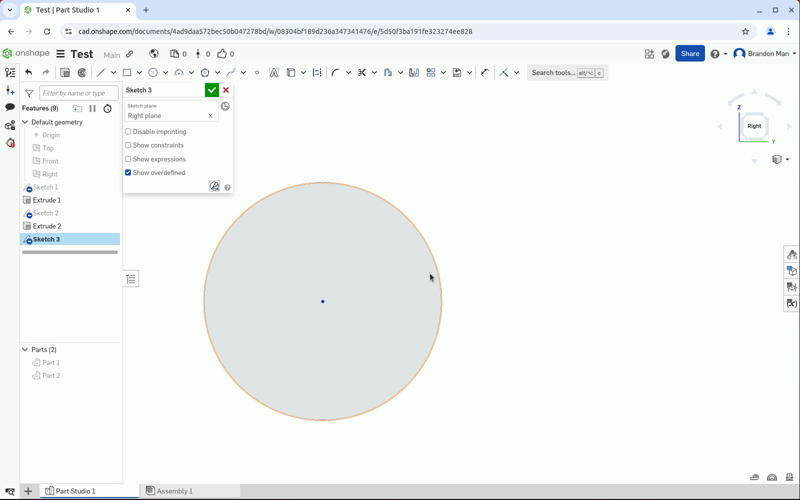
scroll(-6)
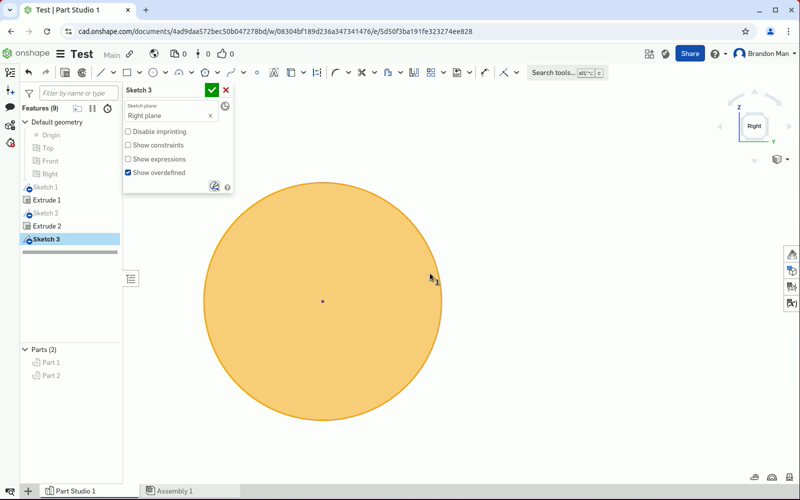
scroll(-6)
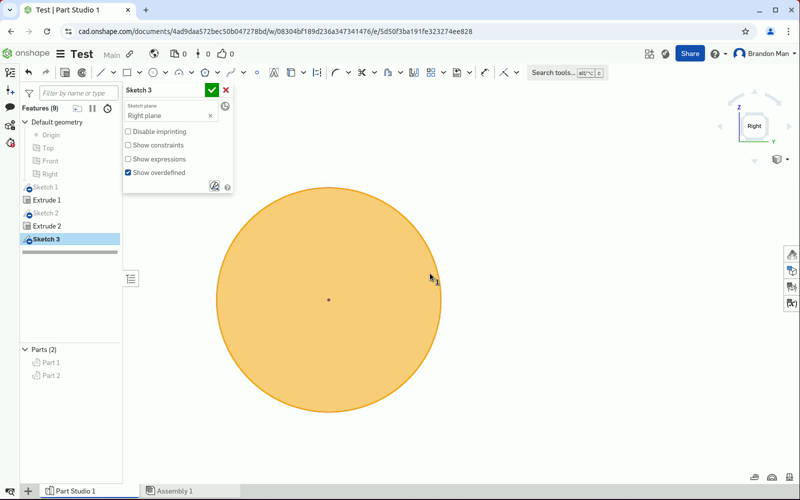
scroll(-6)
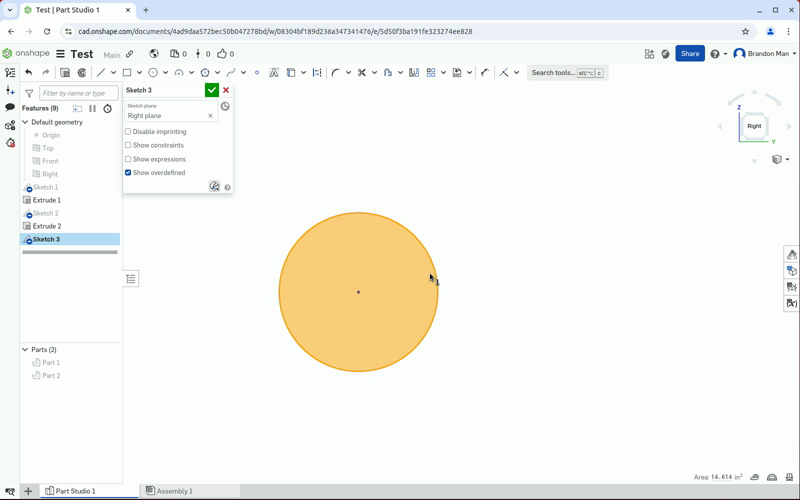
scroll(-6)
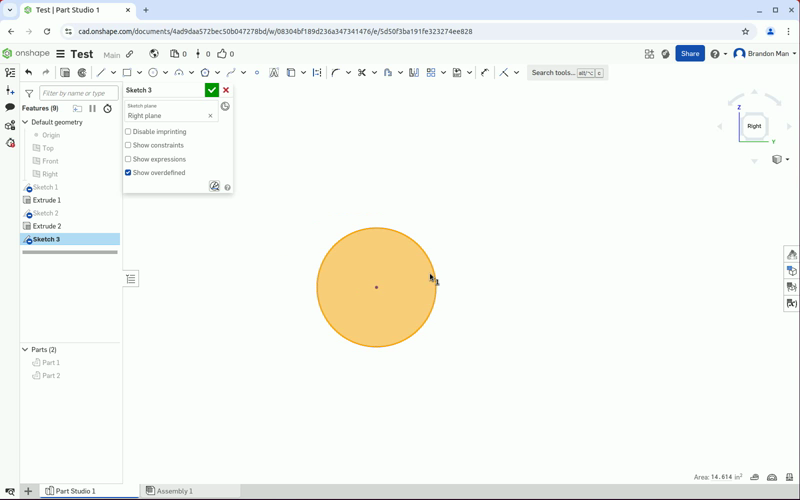
scroll(-6)
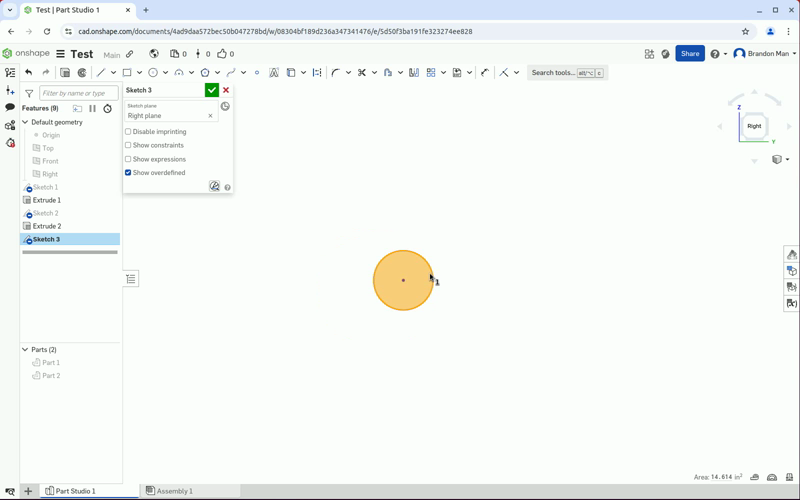
scroll(-6)
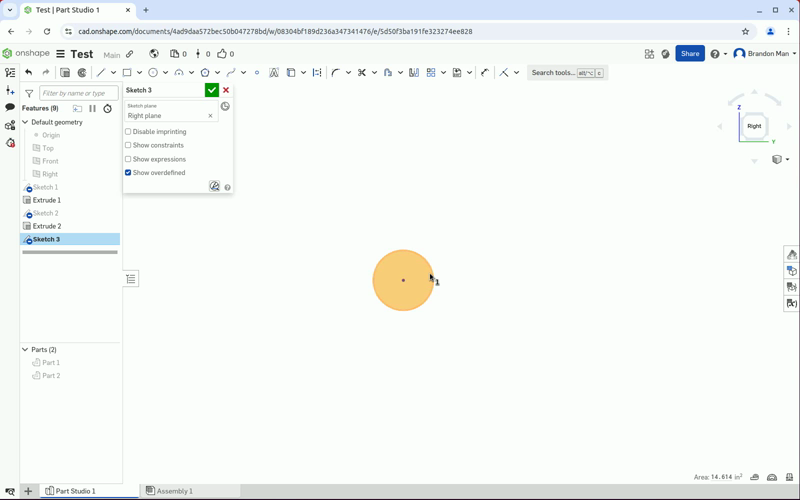
scroll(-6)
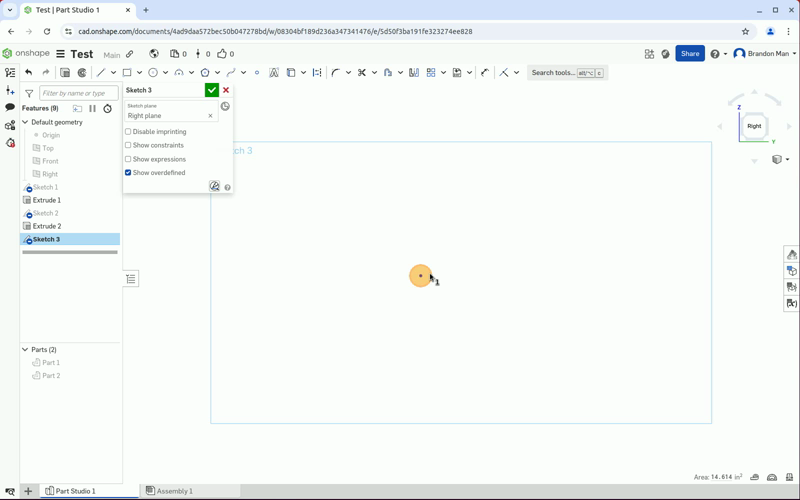
mouse_move(73, 352)
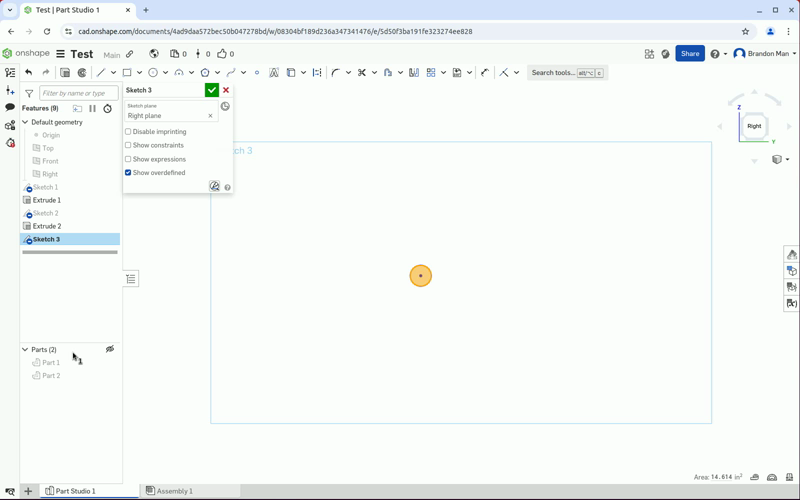
key(shift+y)
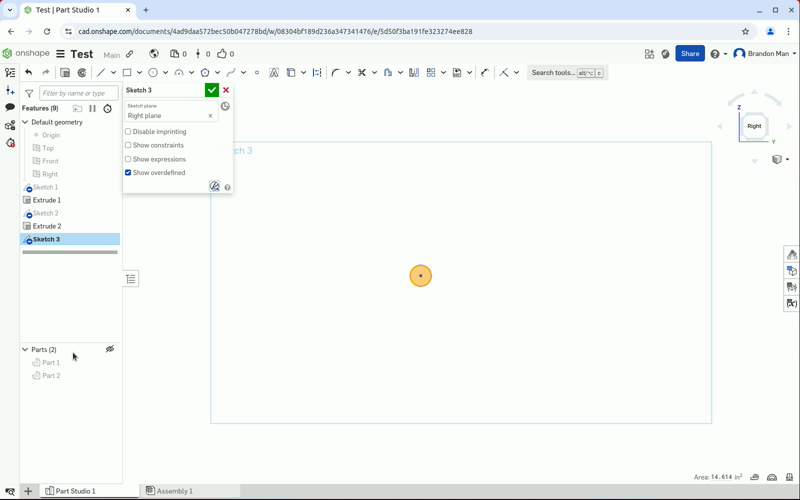
key(shift+e)
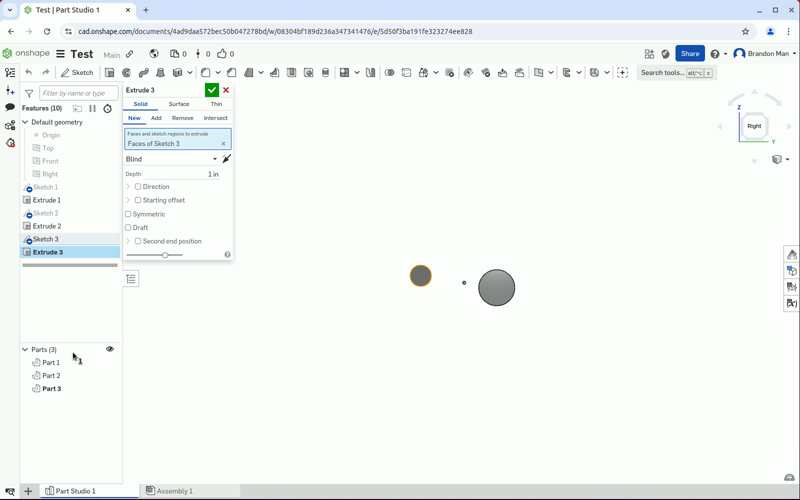
mouse_move(143, 106)
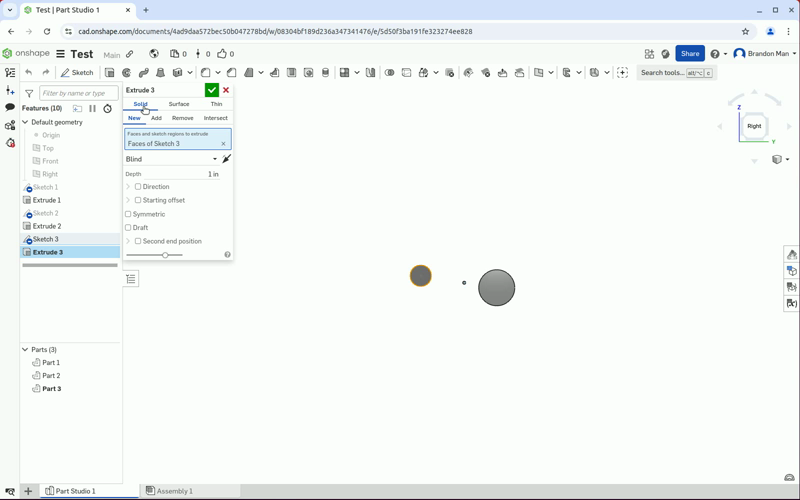
click(143, 106)
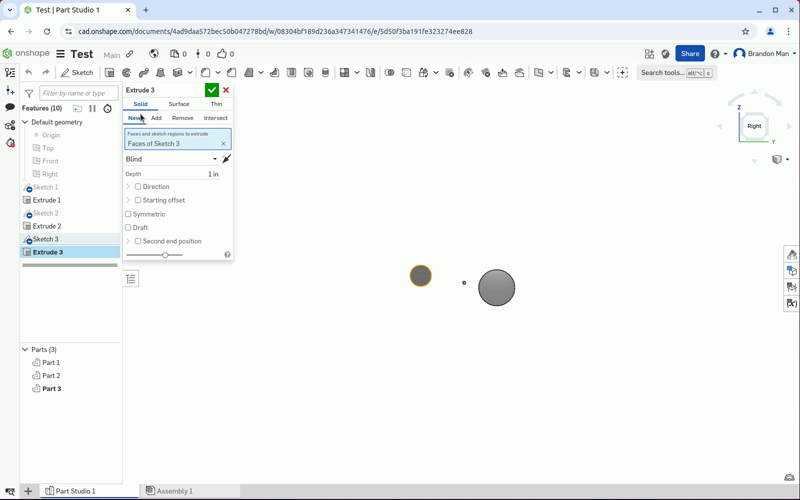
mouse_move(137, 120)
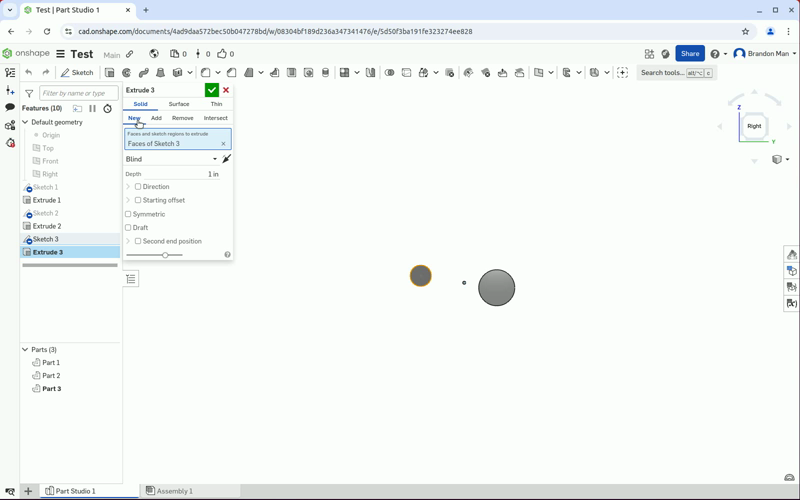
click(137, 120)
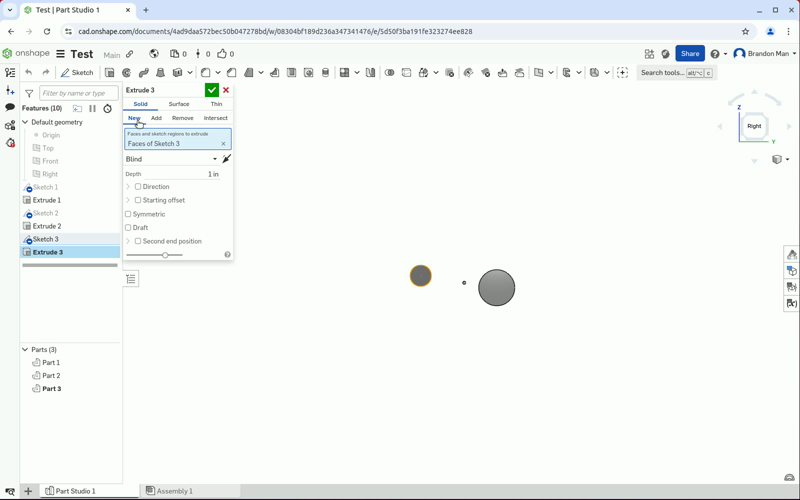
key(tab, 4)
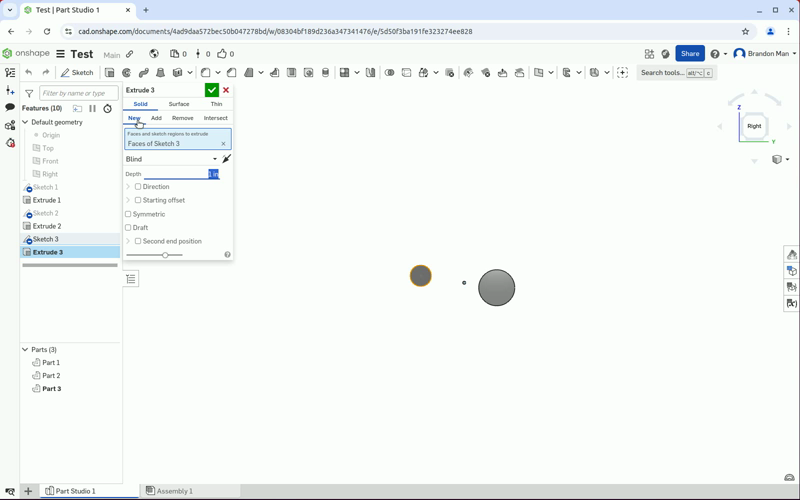
text(-1.444)
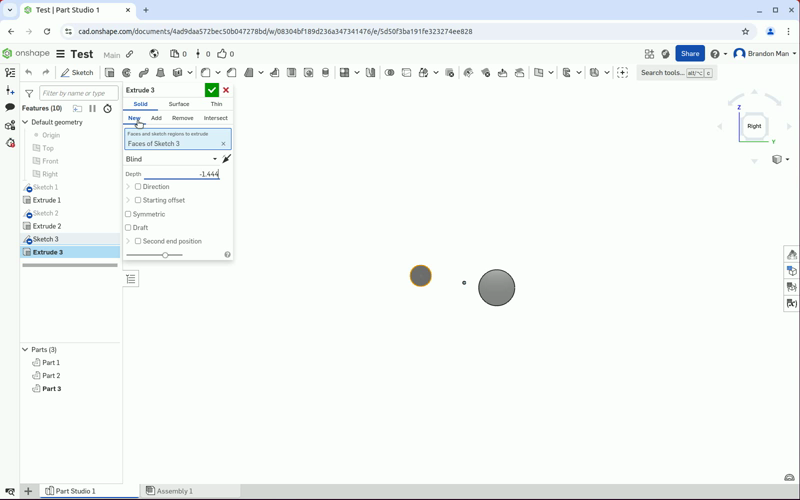
key(enter)
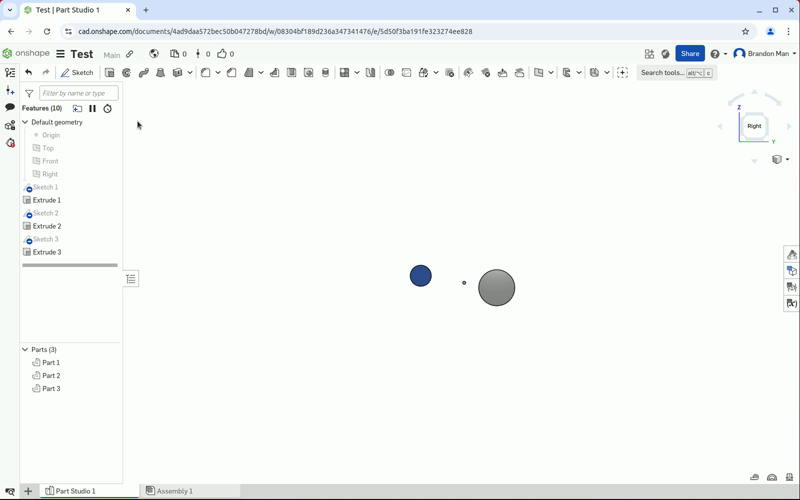
key(shift+h)
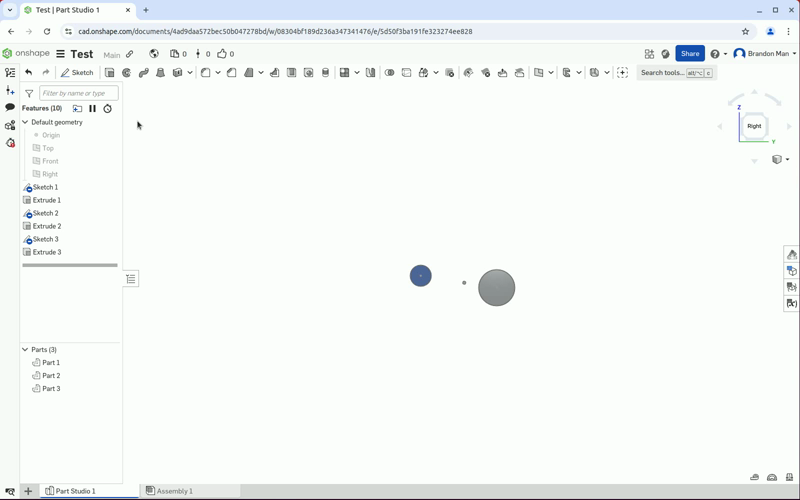
key(shift+h)
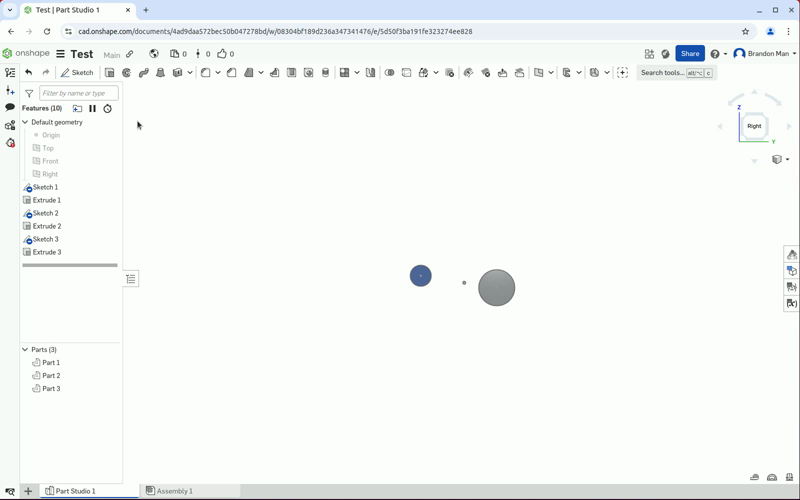
key(shift+7)
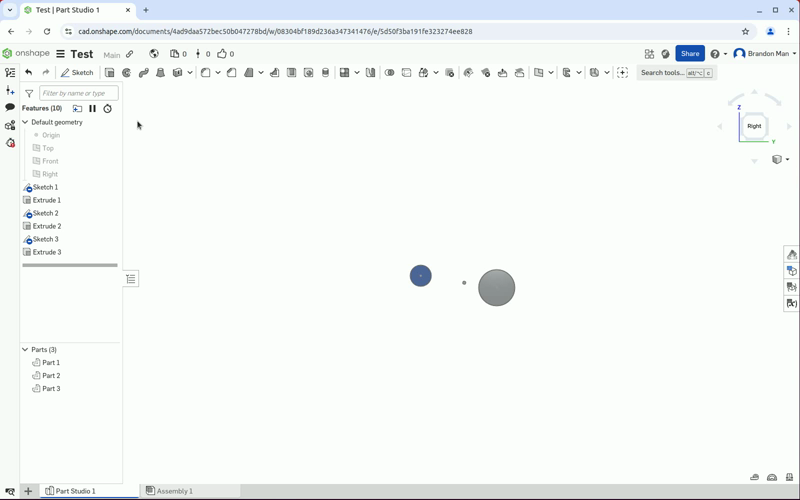
key(right, 2)
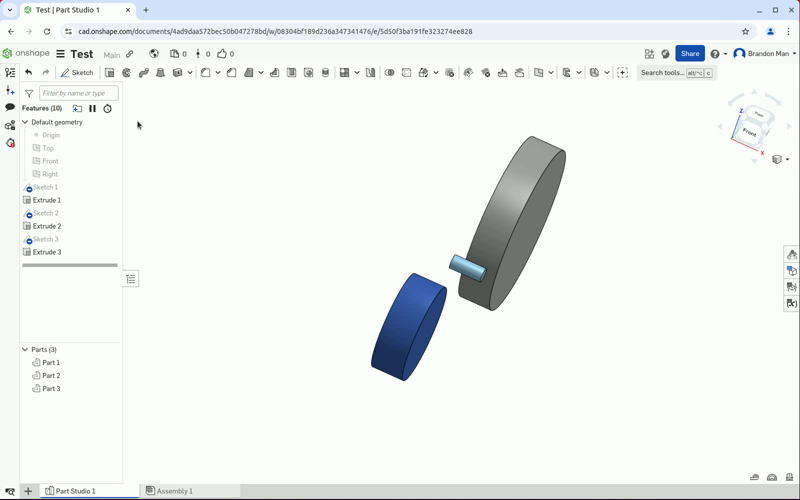
key(down, 2)
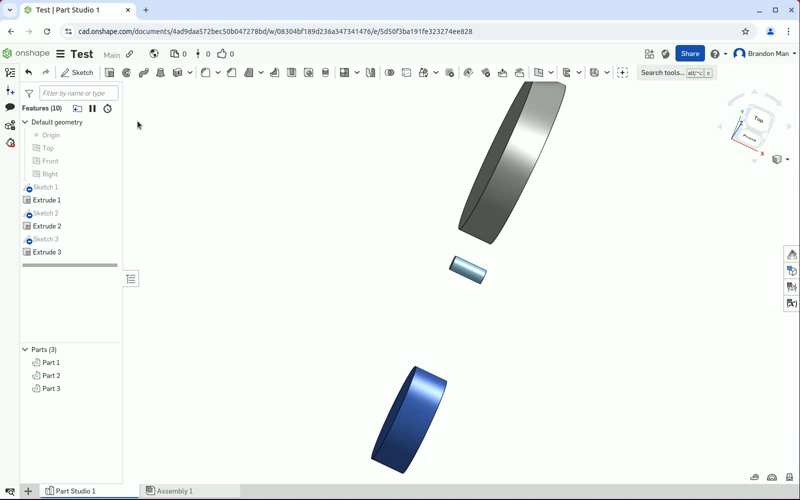
key(up, 2)
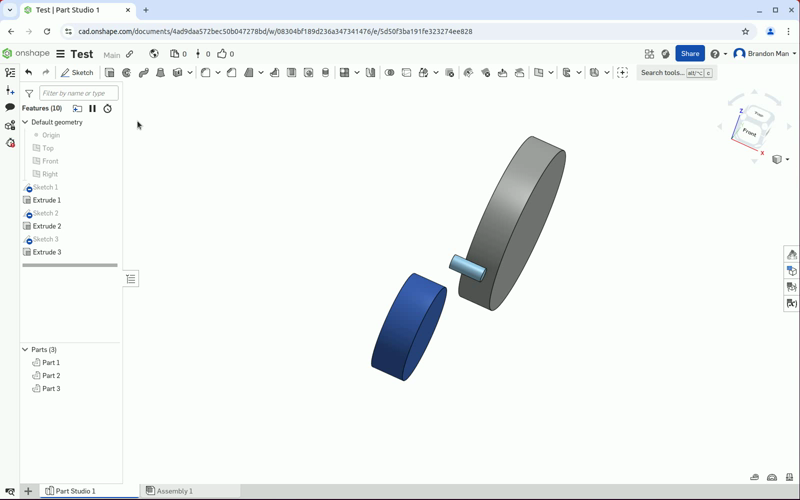
key(left, 2)
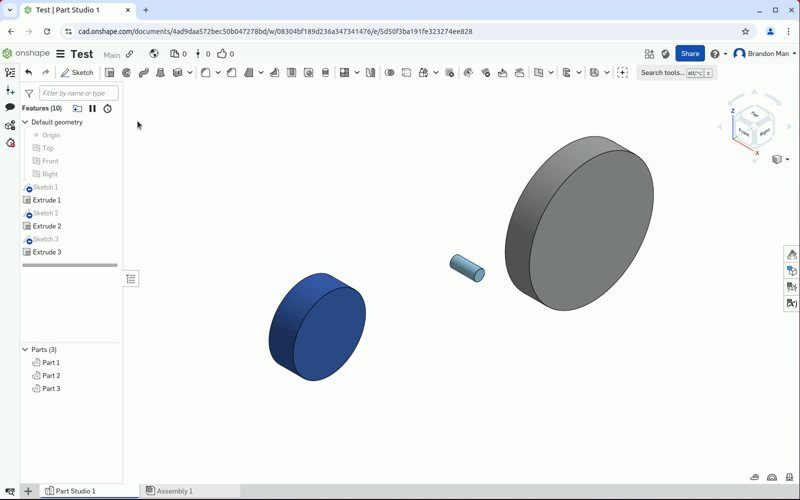
mouse_move(73, 189)
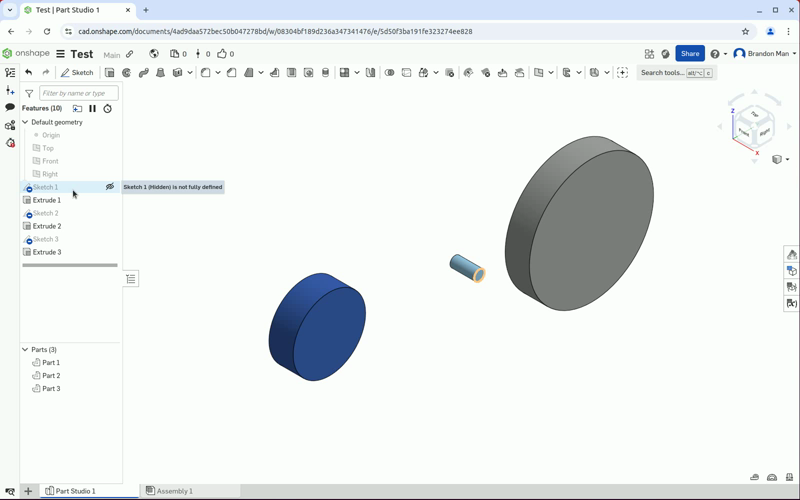
click(73, 189)